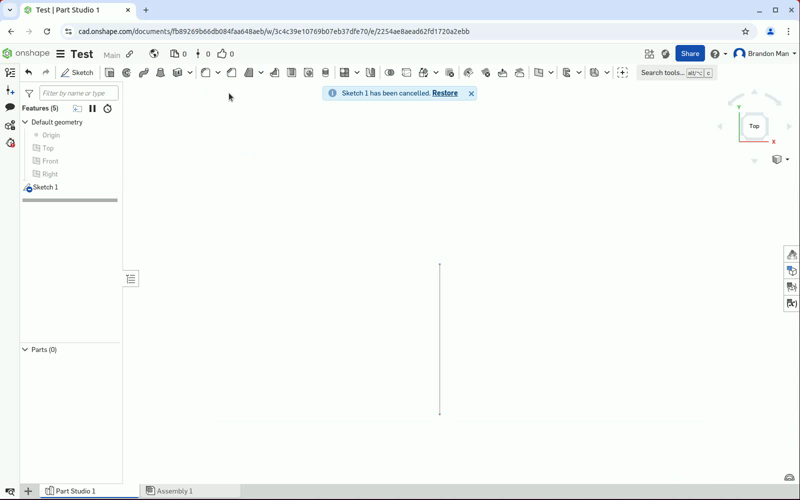
key(shift+h)
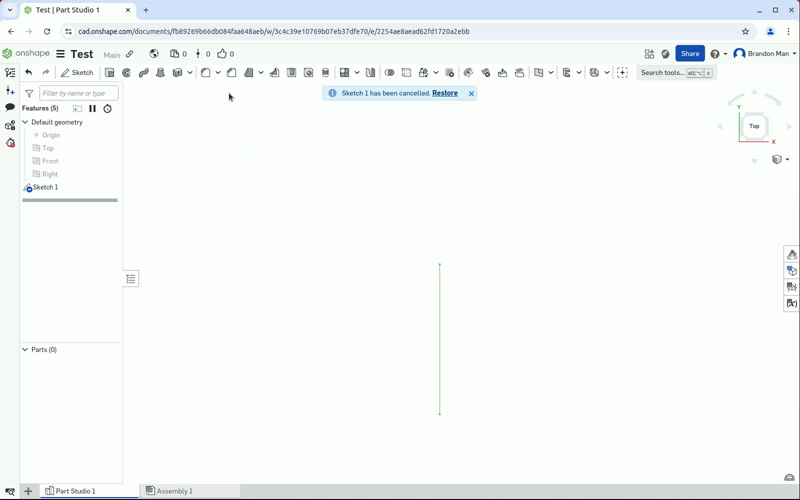
key(shift+s)
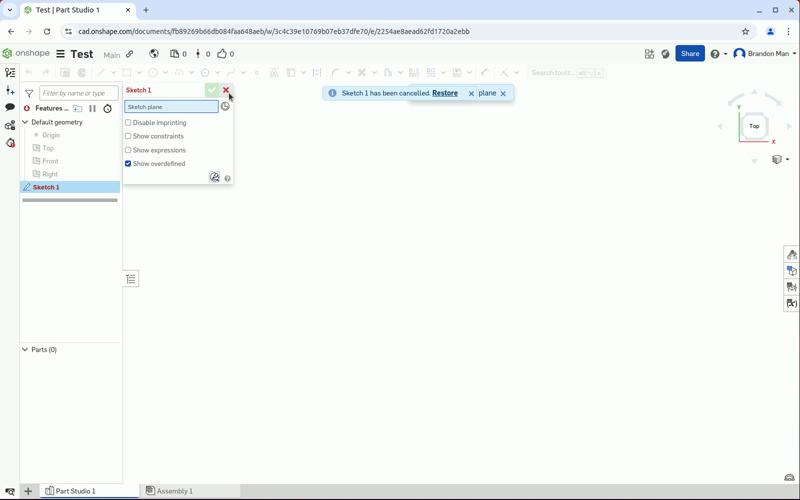
mouse_move(73, 150)
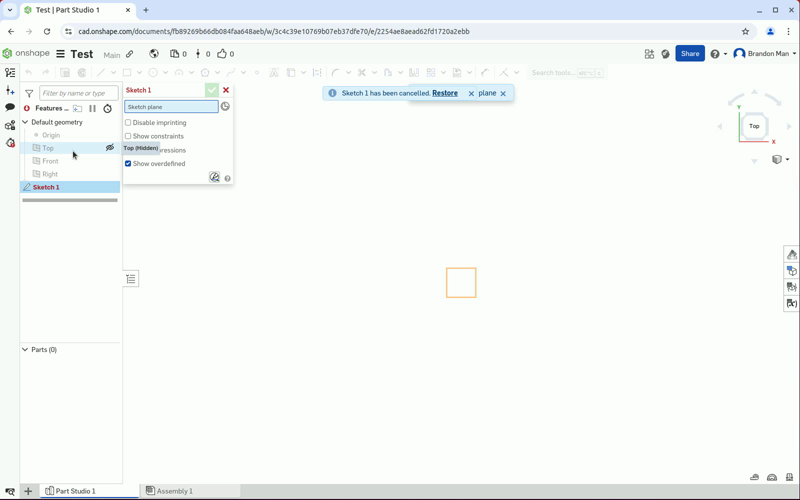
click(73, 150)
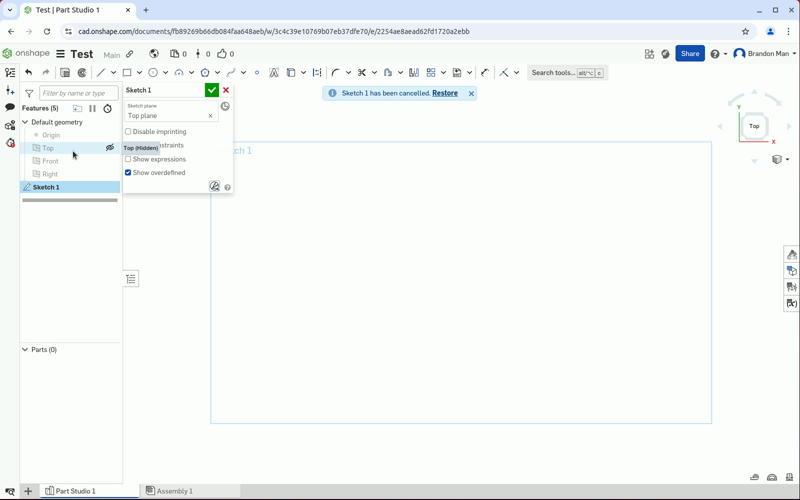
mouse_move(73, 352)
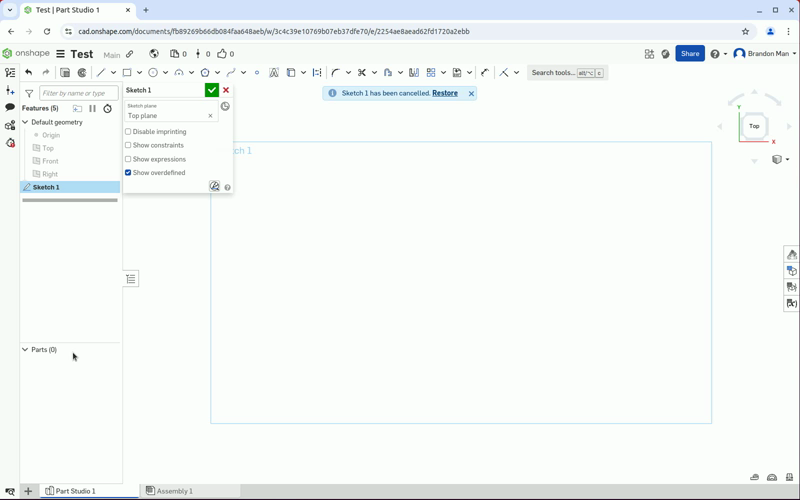
key(y)
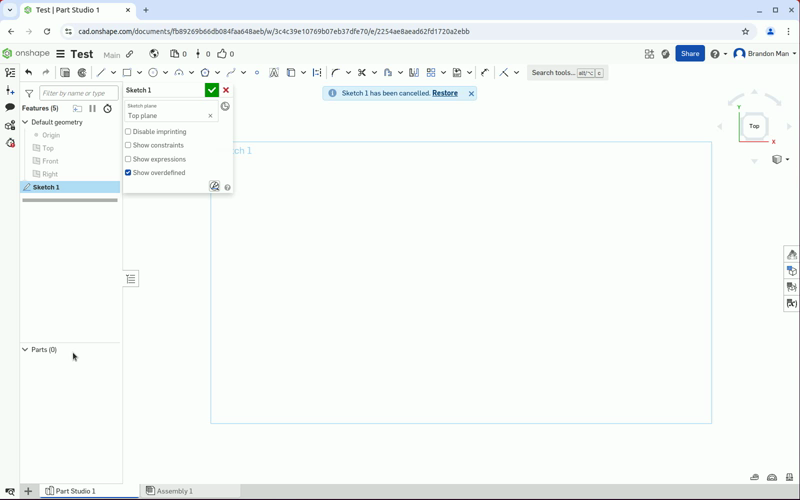
key(c)
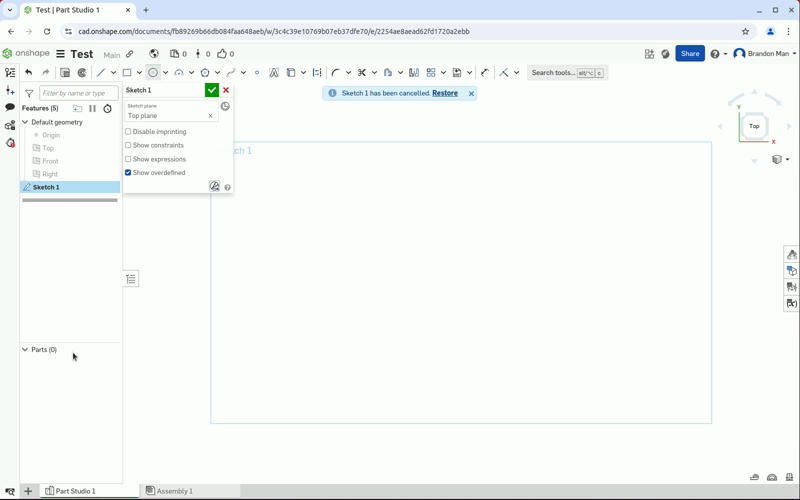
key_down(shift)
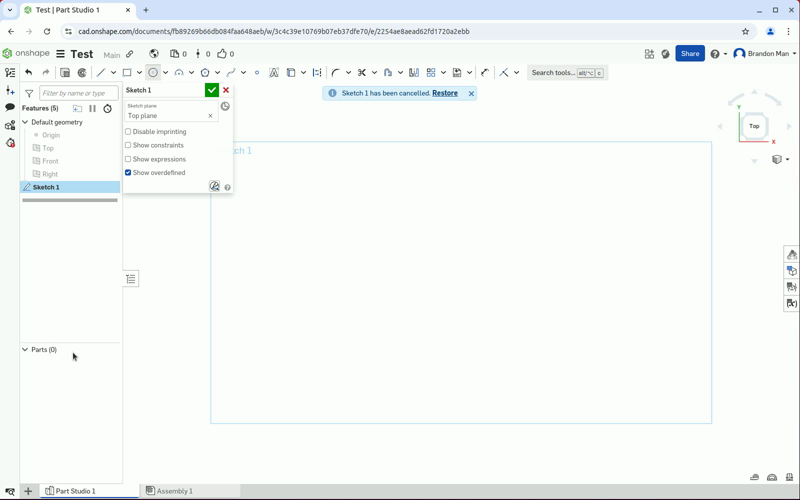
mouse_move(461, 282)
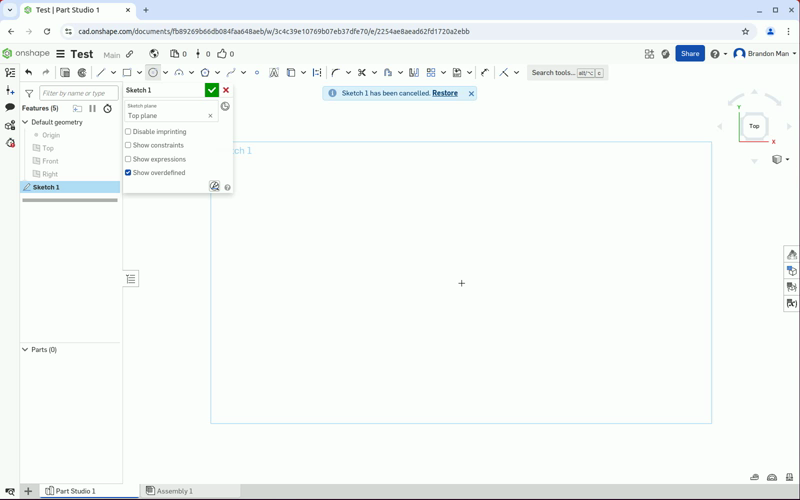
click(461, 282)
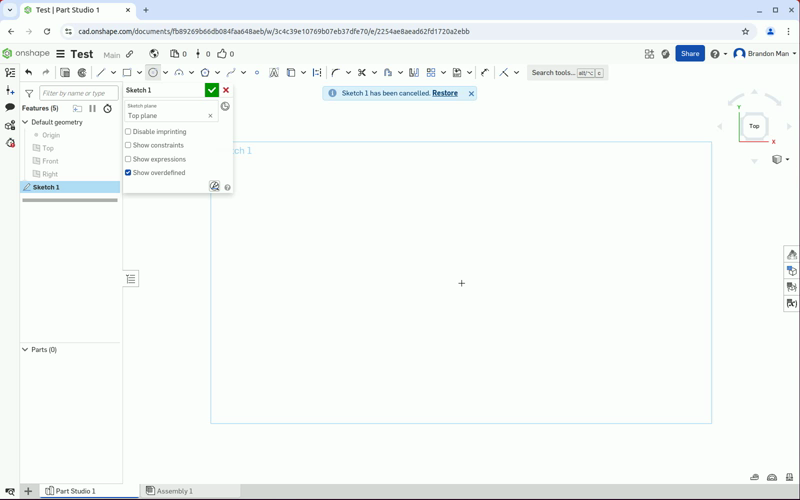
key_up(shift)
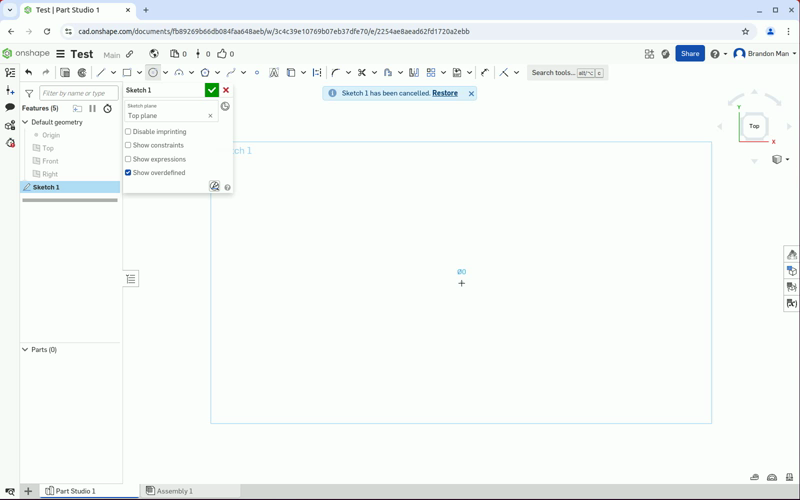
mouse_move(507, 282)
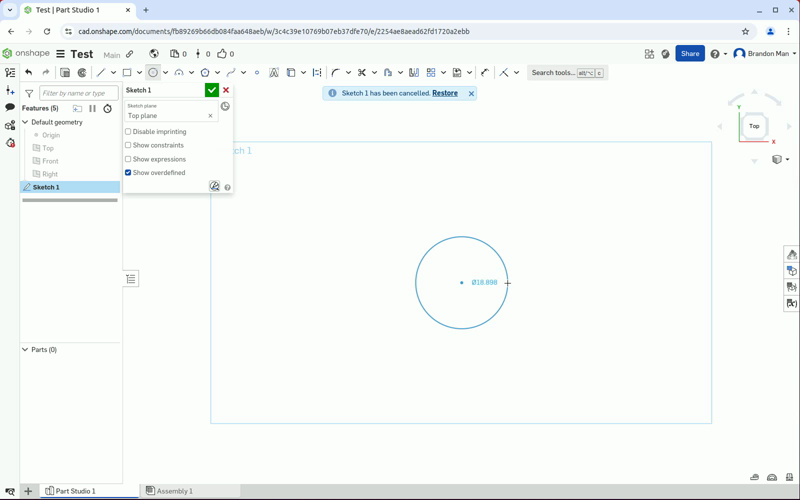
click(507, 282)
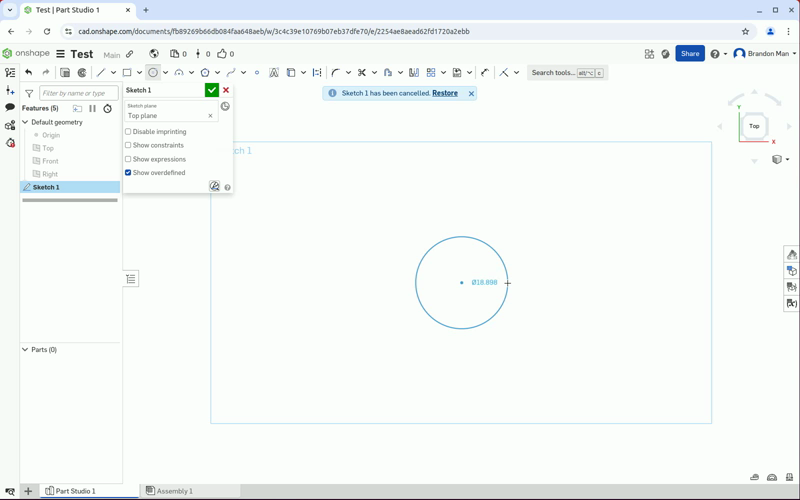
key(esc)
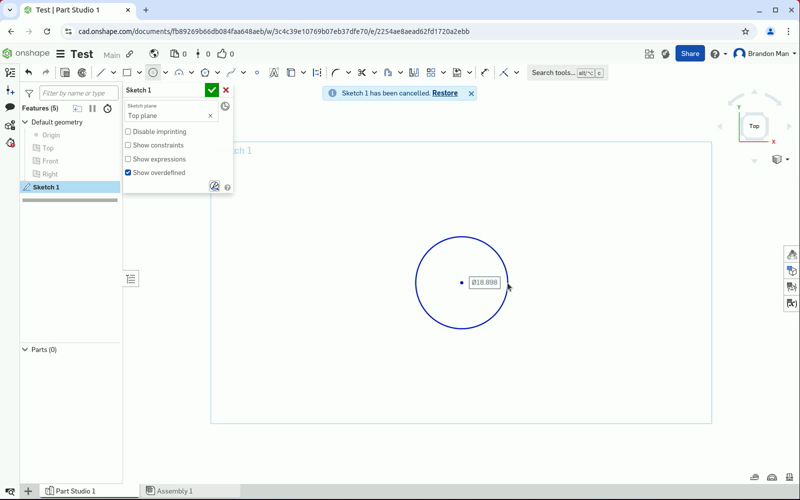
mouse_move(458, 278)
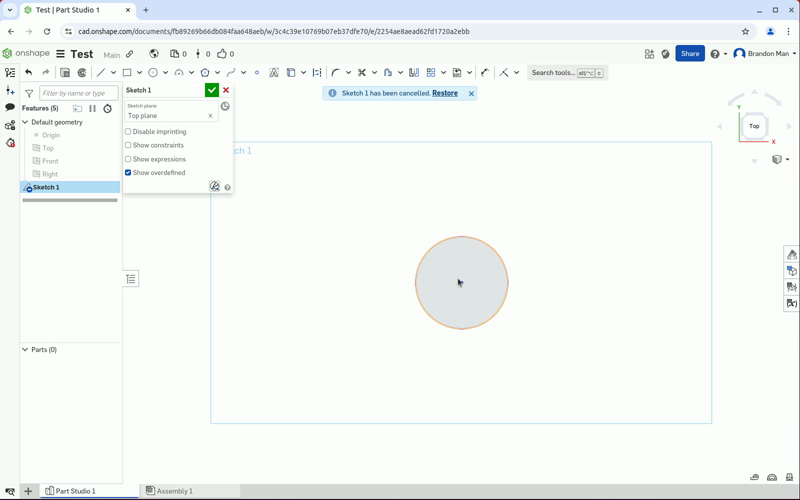
click(458, 278)
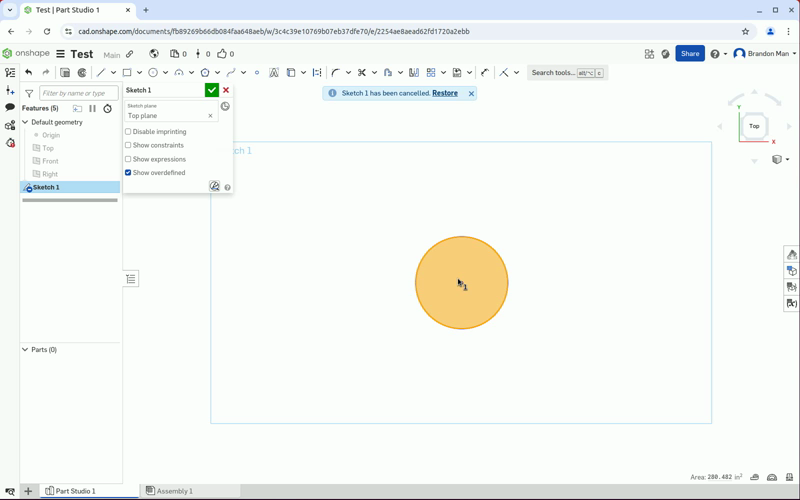
mouse_move(73, 352)
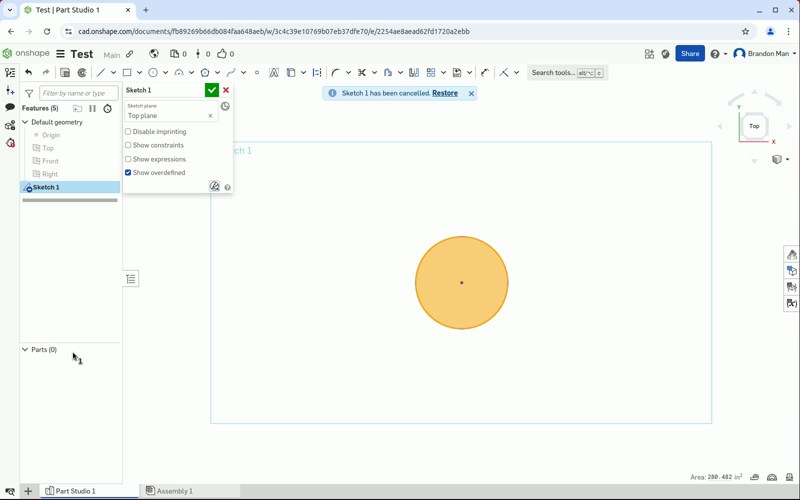
key(shift+y)
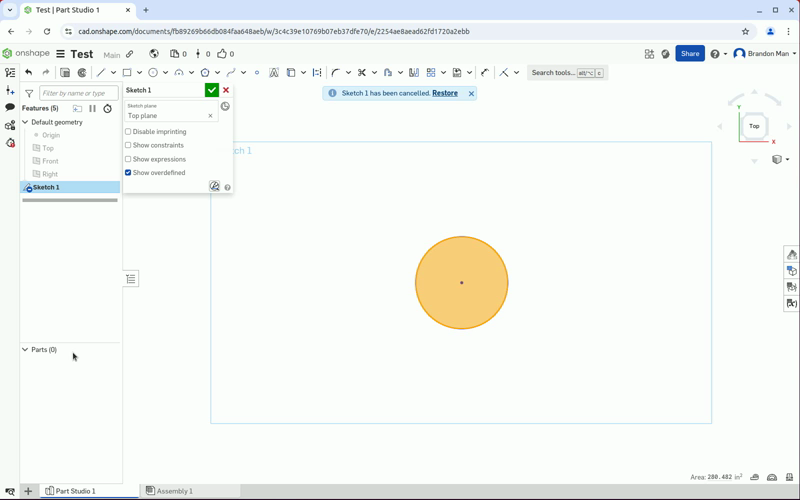
key(shift+e)
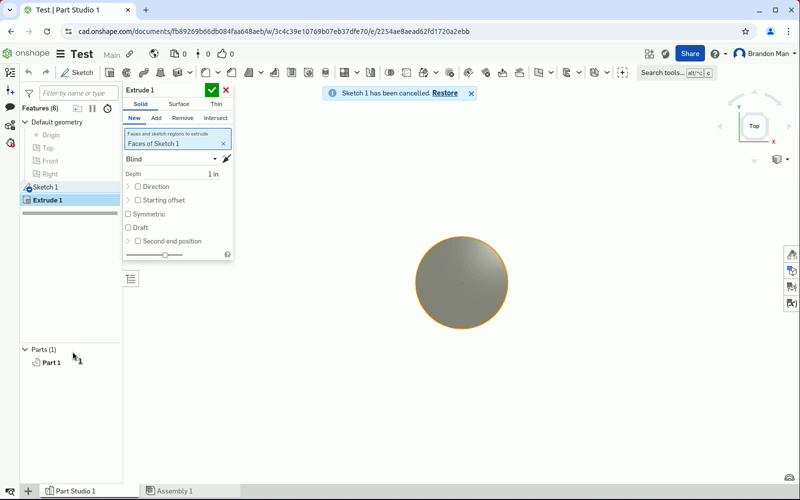
mouse_move(143, 106)
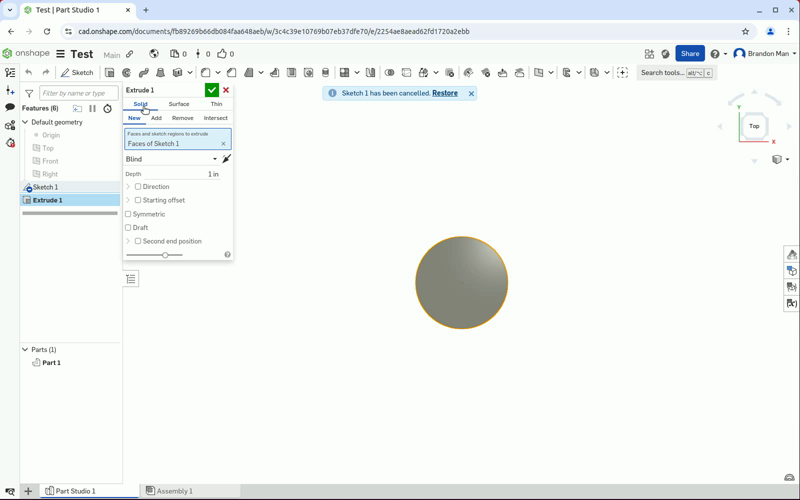
click(143, 106)
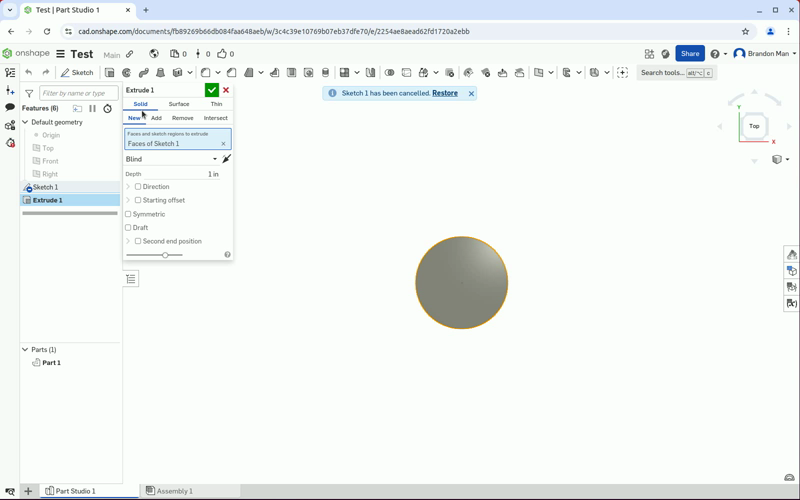
mouse_move(137, 120)
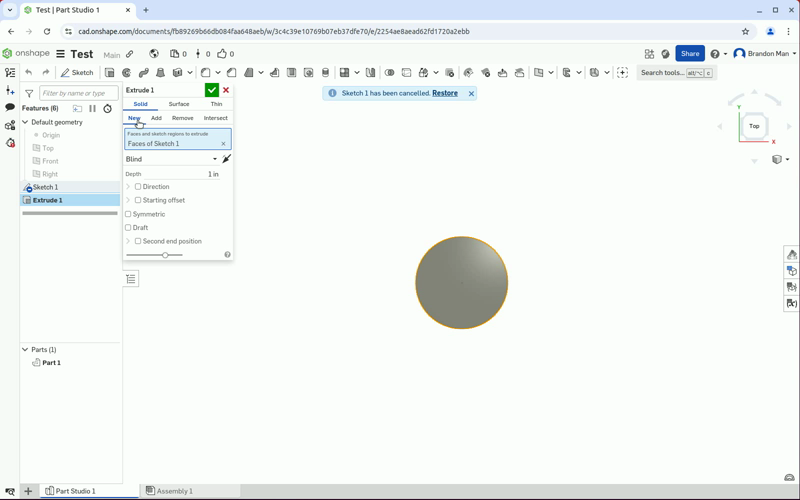
click(137, 120)
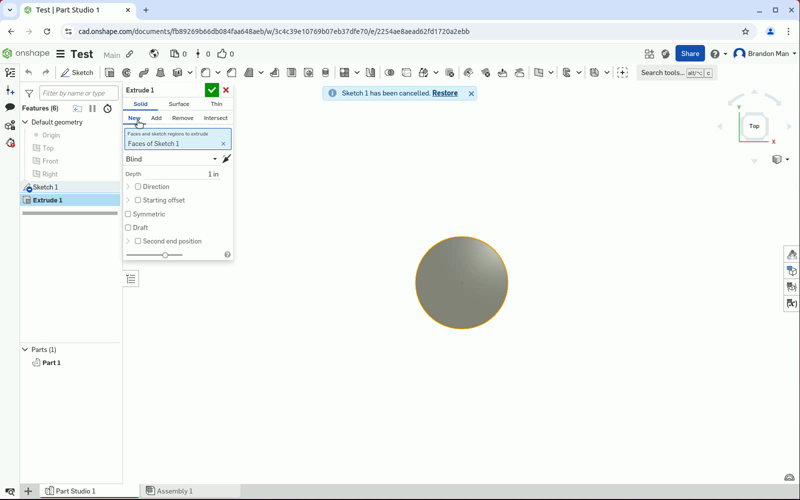
key(tab, 4)
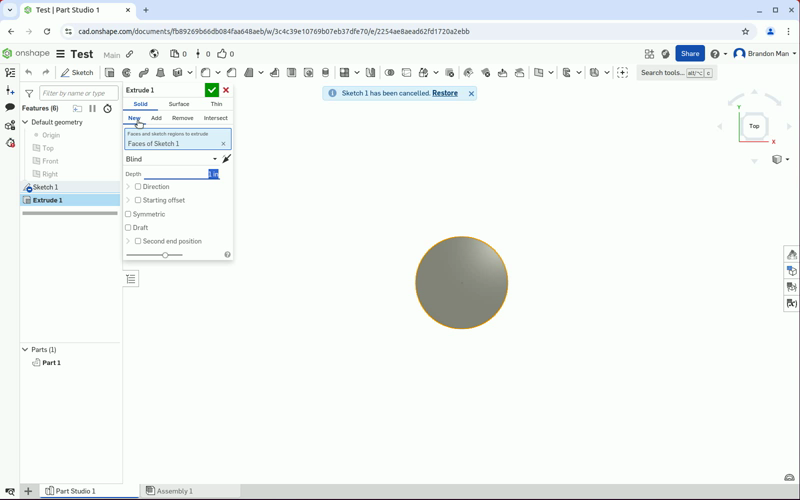
text(23.108)
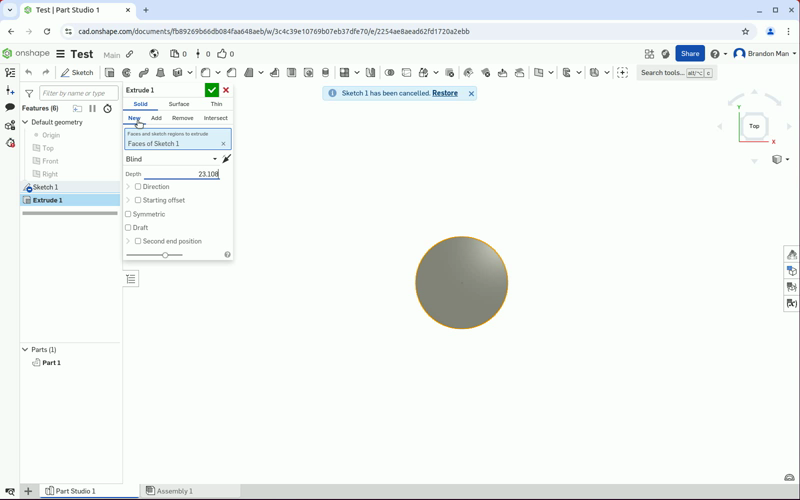
key(enter)
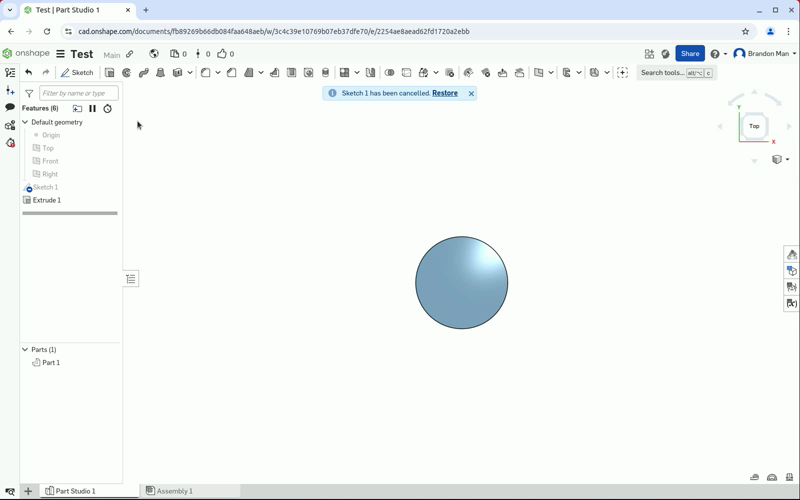
key(shift+h)
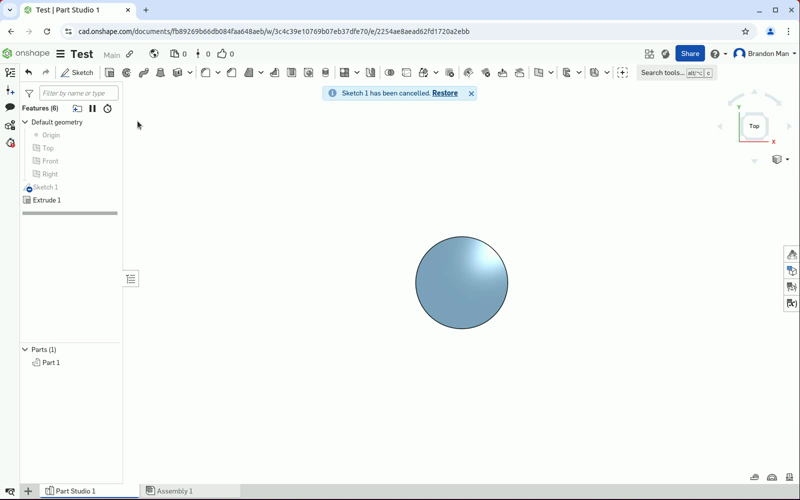
key(shift+h)
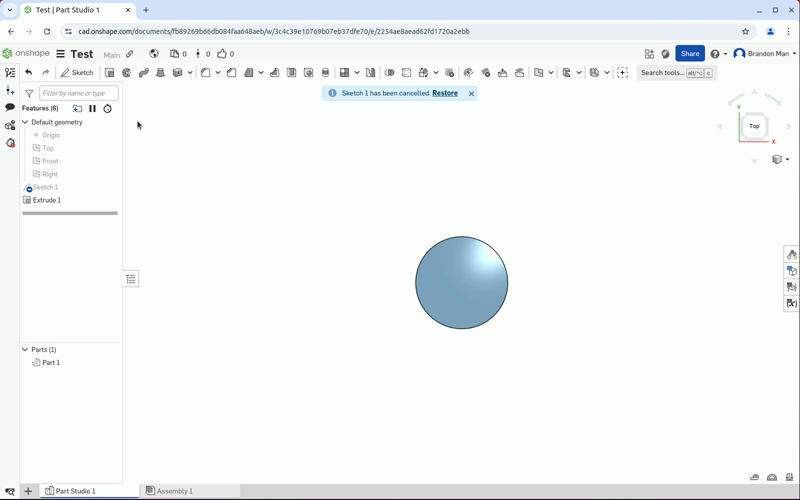
mouse_move(73, 189)
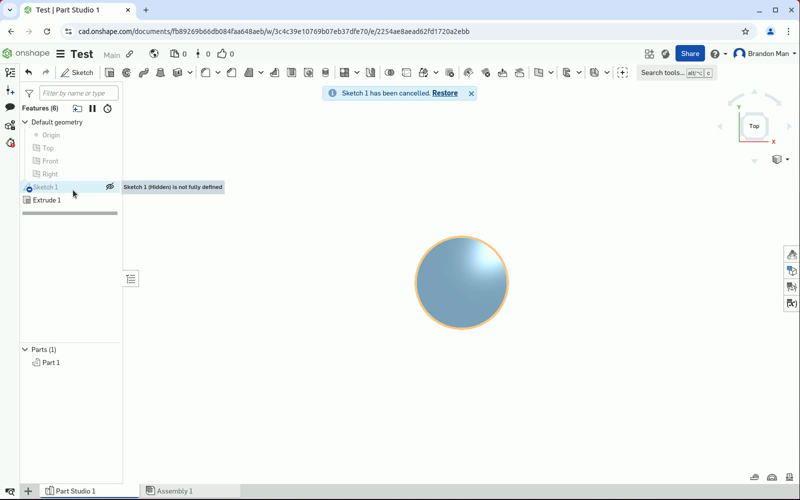
click(73, 189)
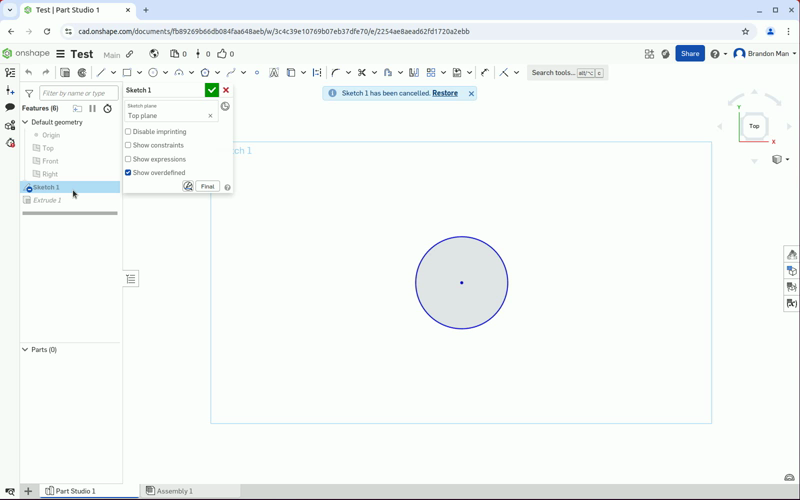
mouse_move(229, 92)
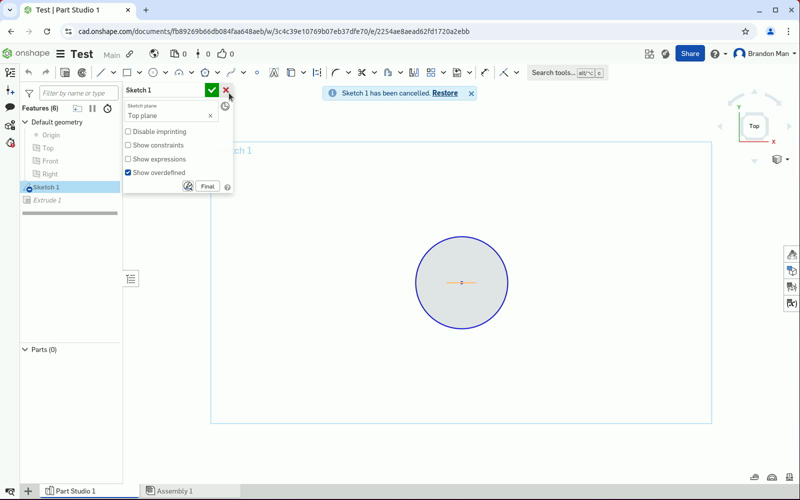
click(229, 92)
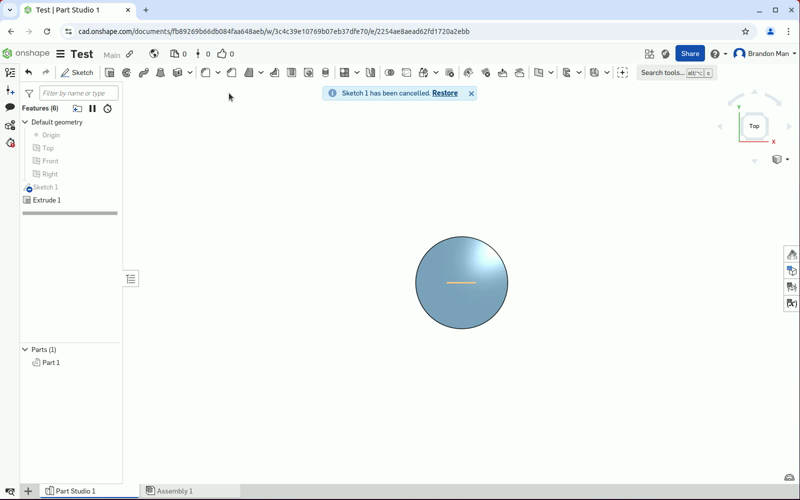
mouse_move(73, 352)
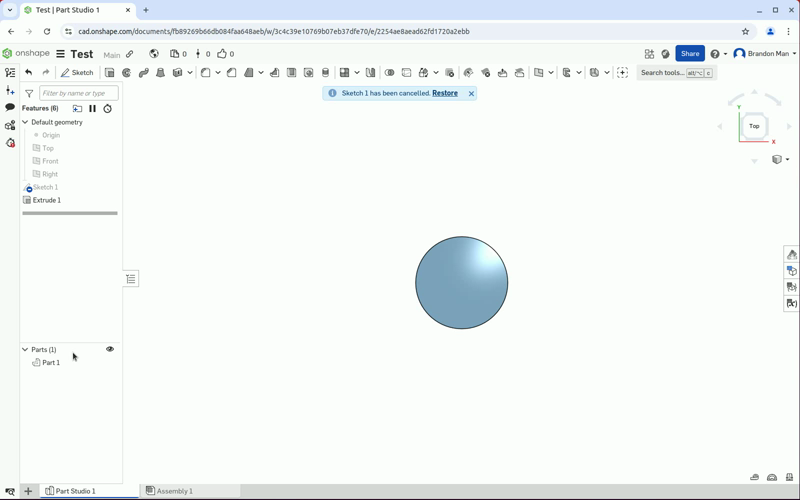
key(y)
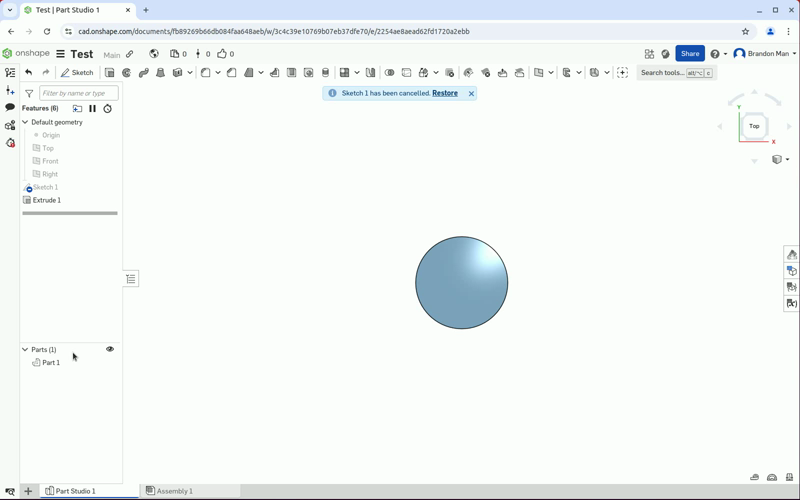
key(shift+p)
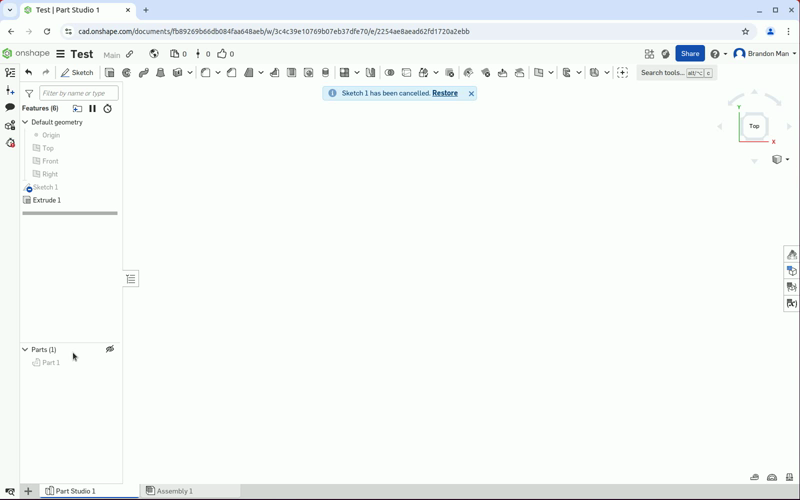
key(space)
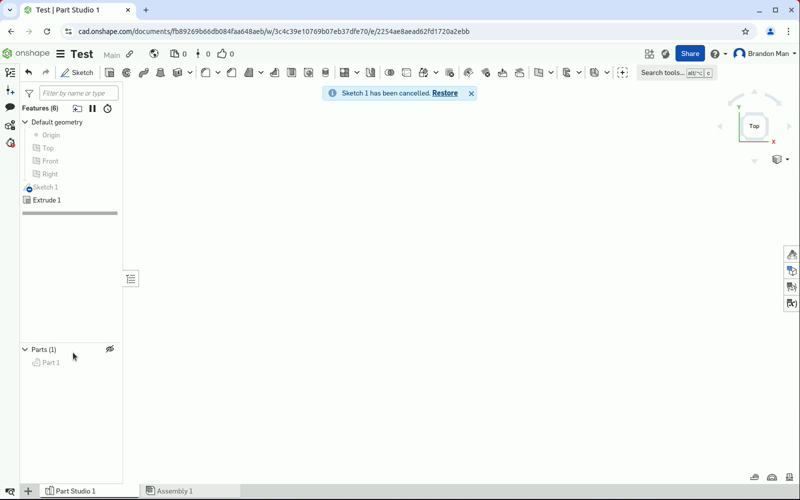
key_down(shift)
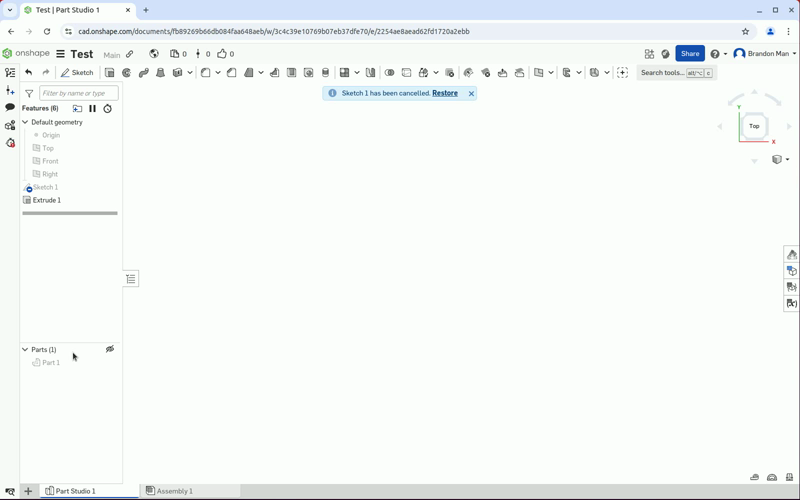
key(up)
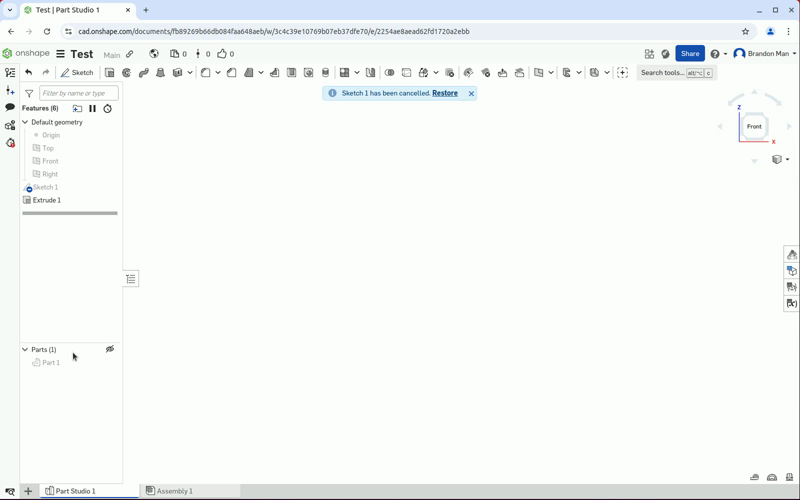
key_up(shift)
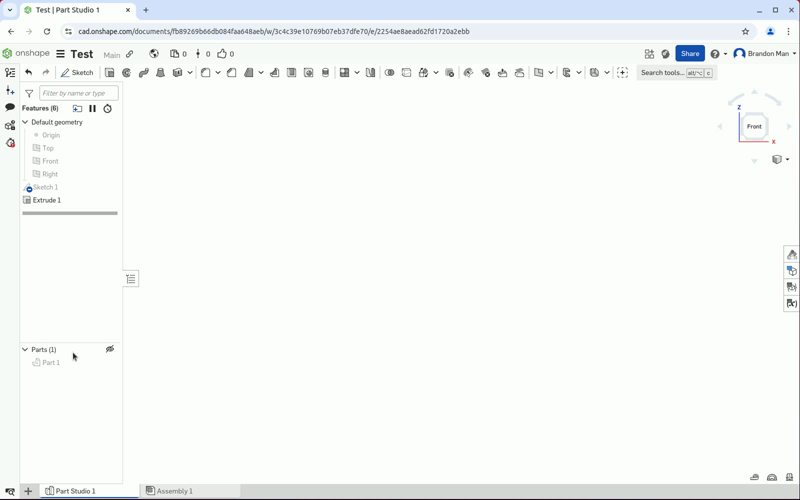
mouse_move(73, 352)
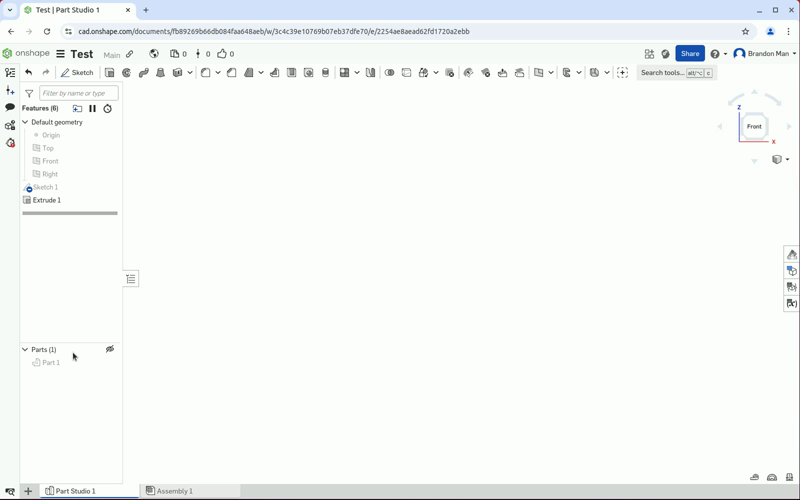
key(shift+y)
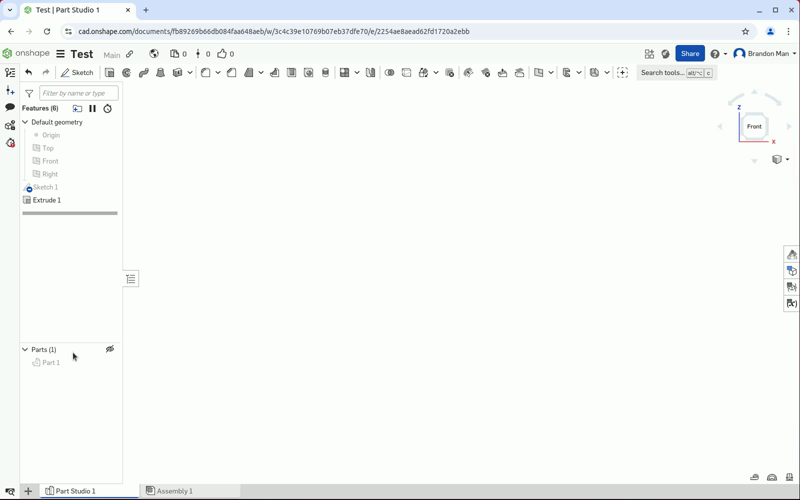
key(shift+s)
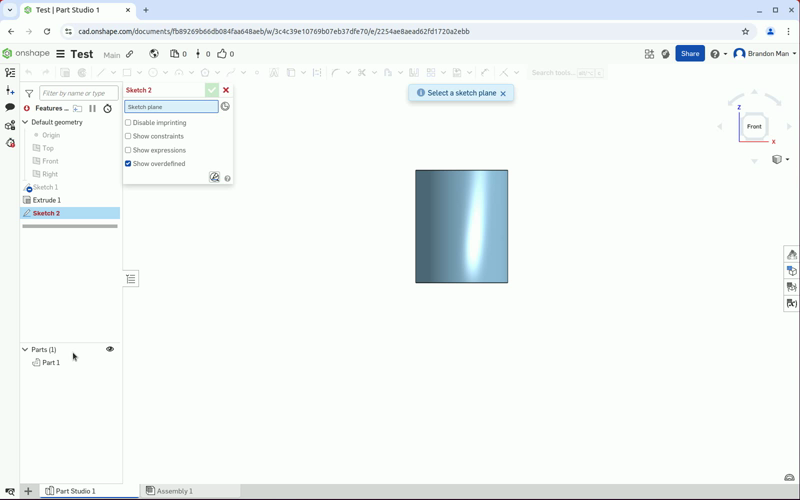
mouse_move(73, 163)
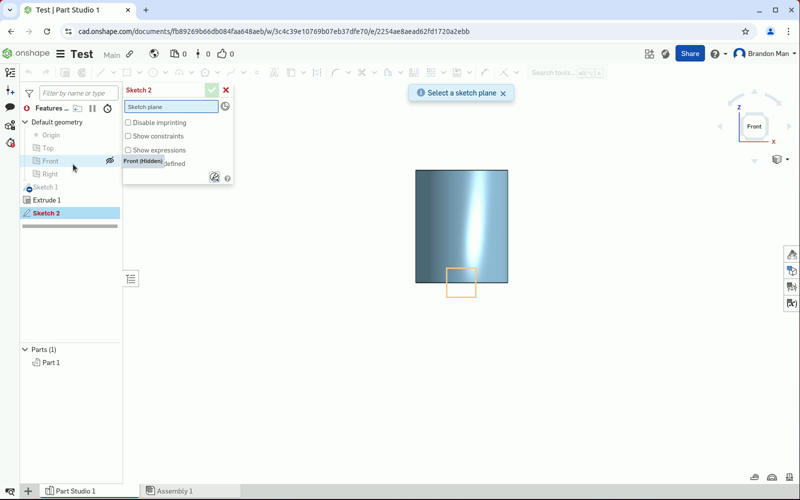
click(73, 163)
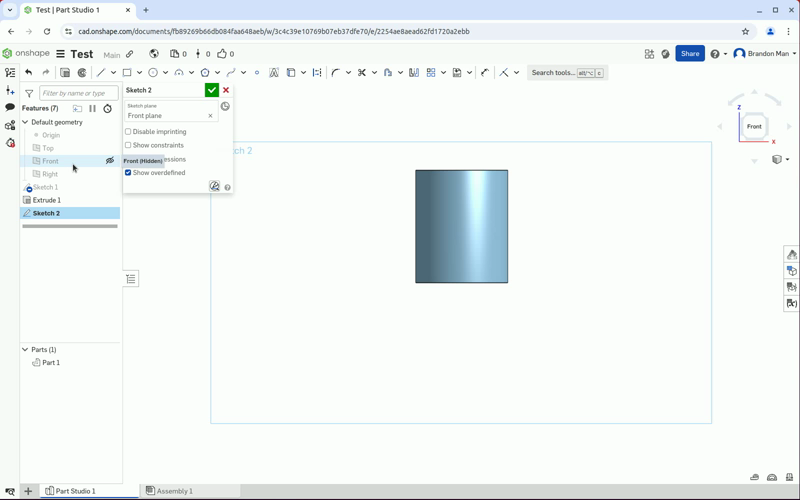
mouse_move(73, 352)
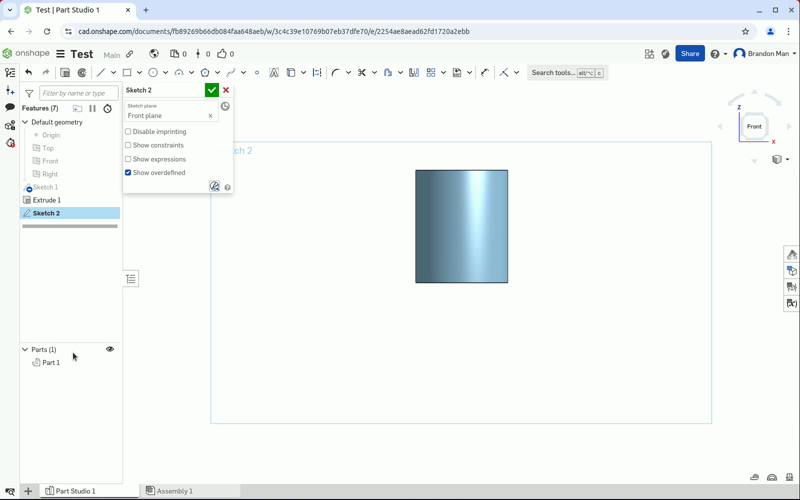
key(y)
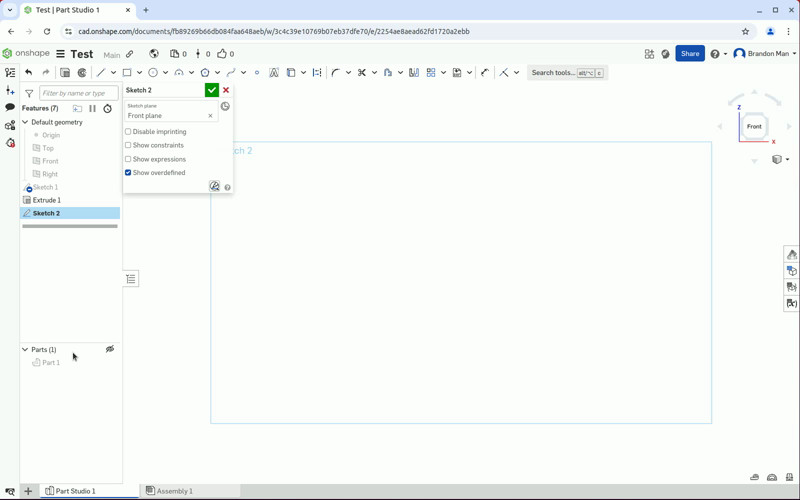
key(c)
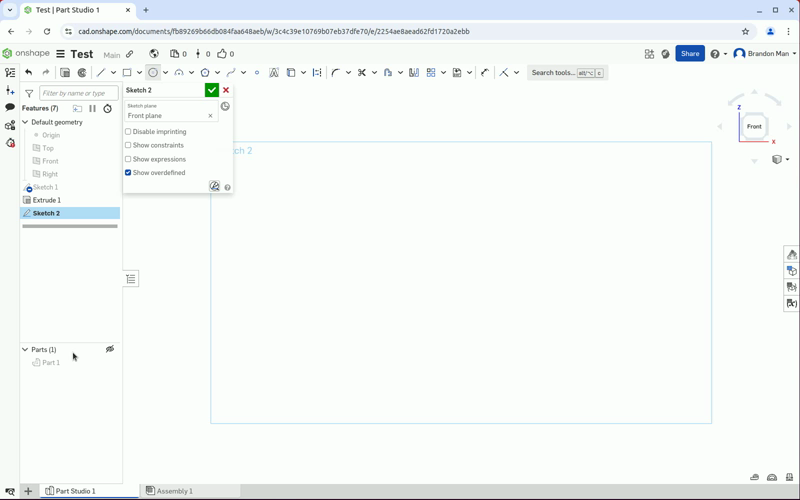
key_down(shift)
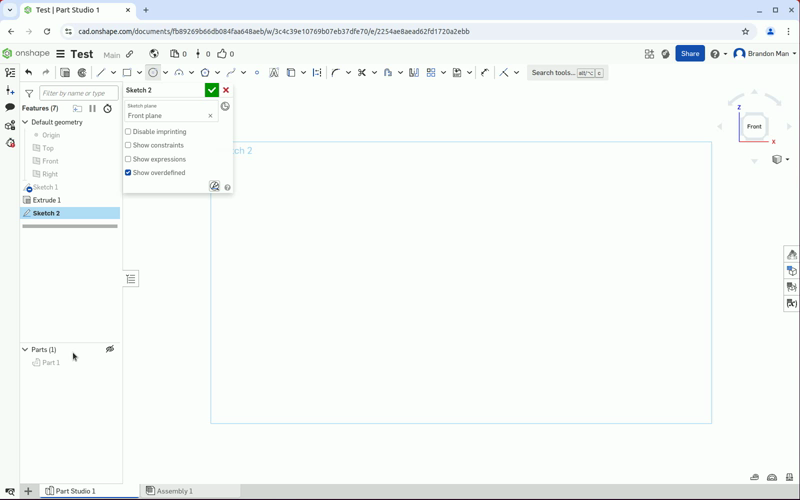
mouse_move(460, 226)
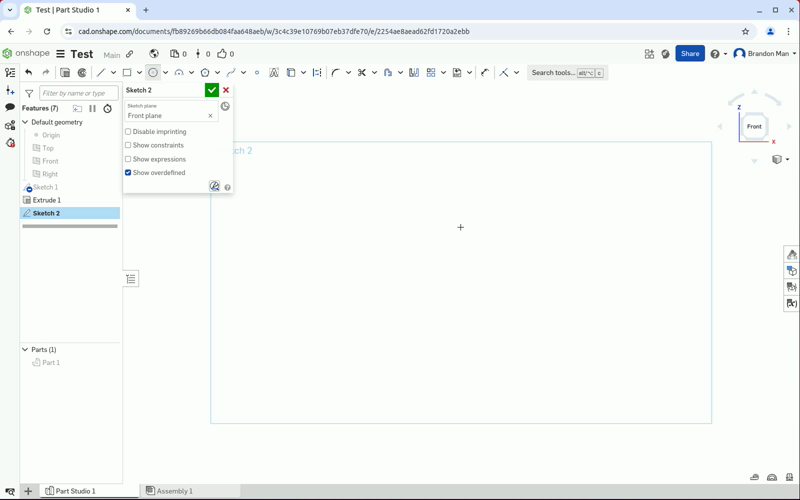
click(460, 226)
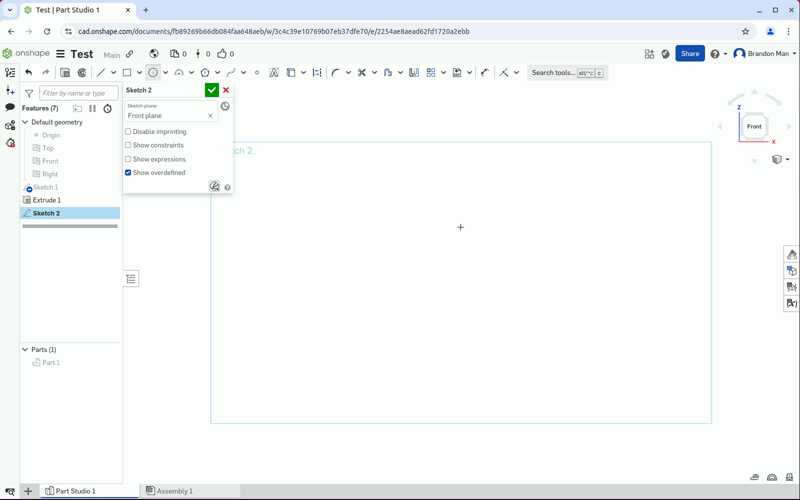
key_up(shift)
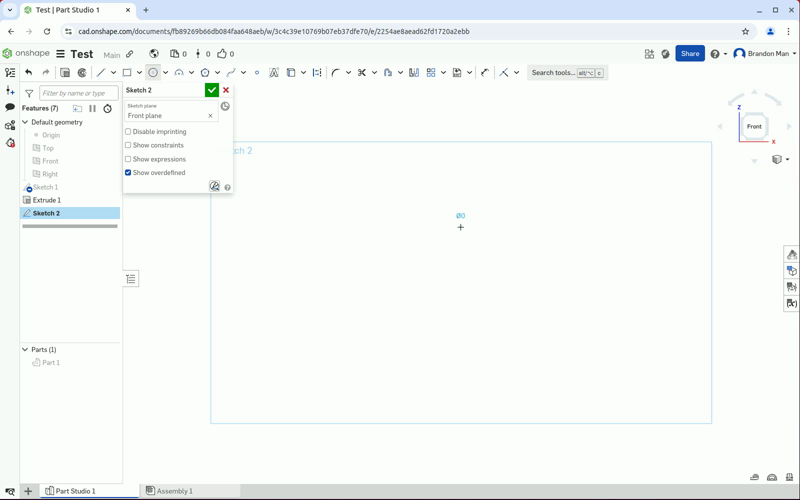
mouse_move(474, 226)
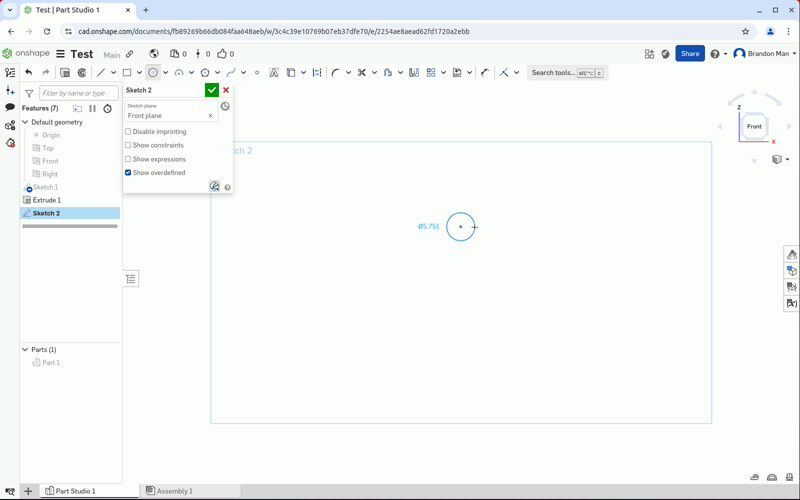
click(474, 226)
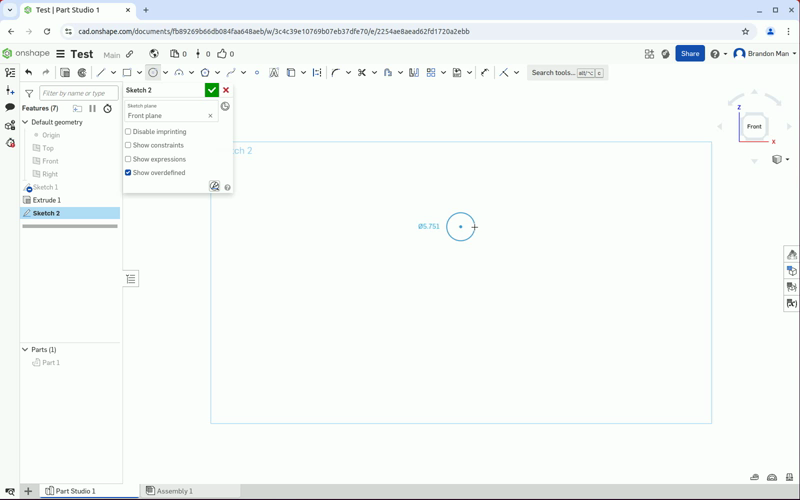
key(esc)
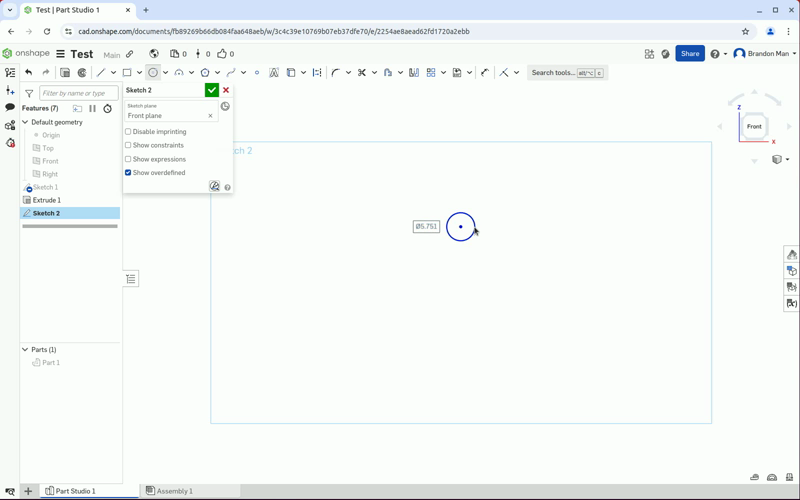
mouse_move(466, 230)
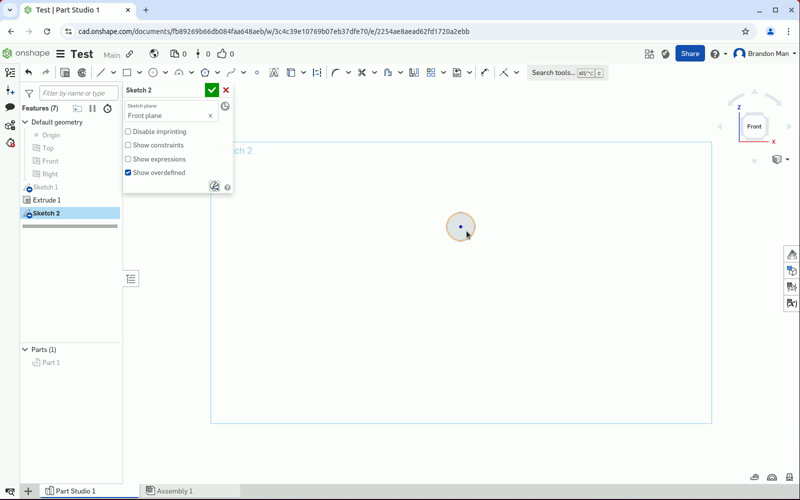
scroll(6)
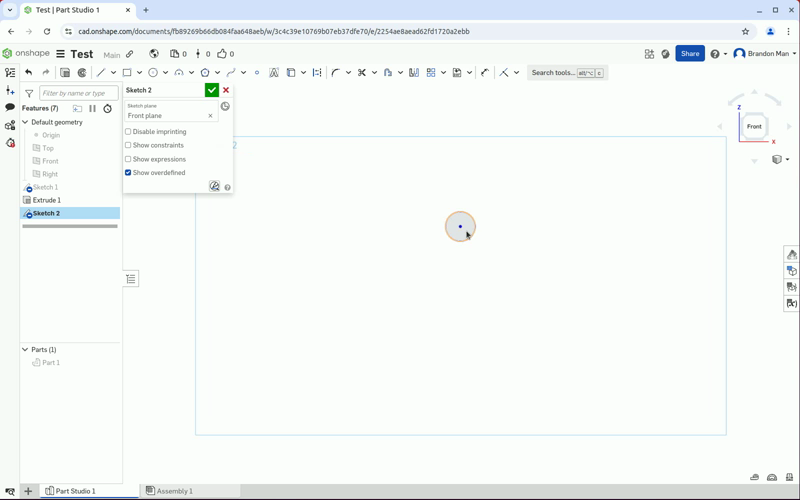
scroll(6)
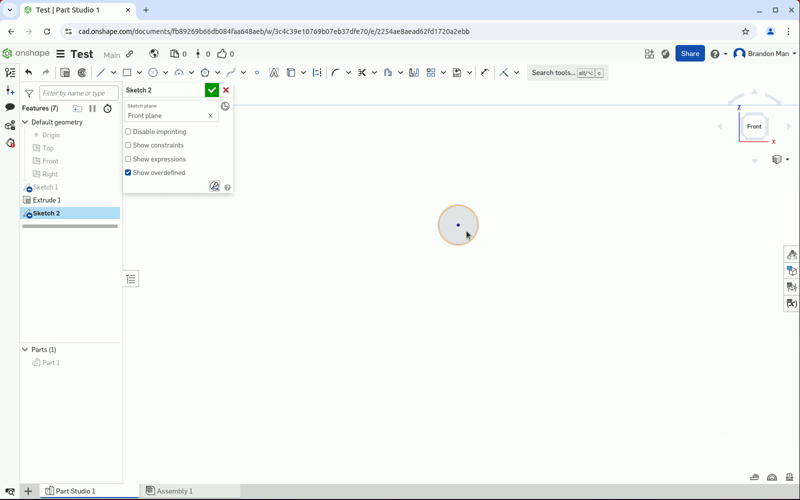
scroll(6)
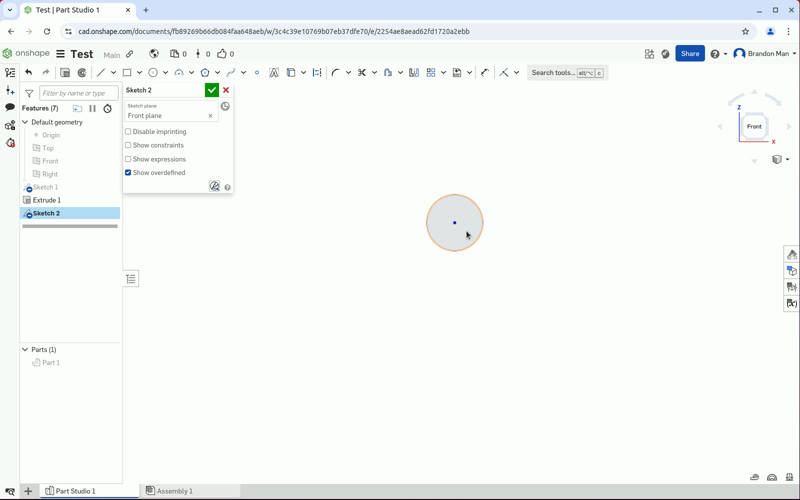
scroll(6)
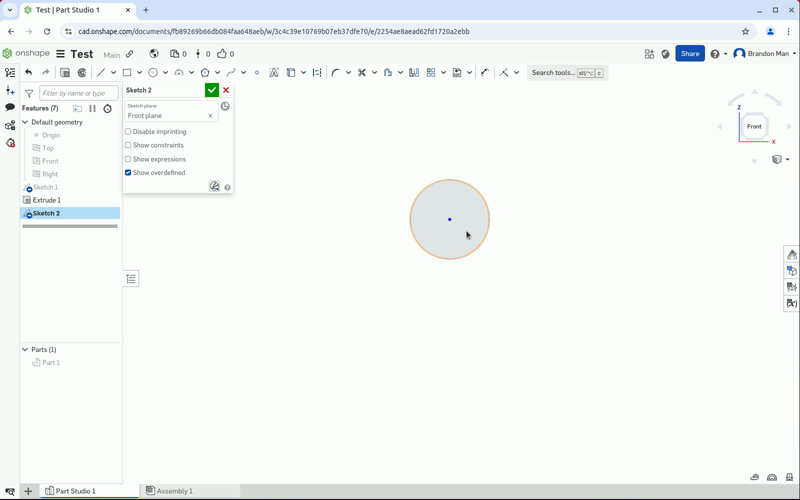
scroll(6)
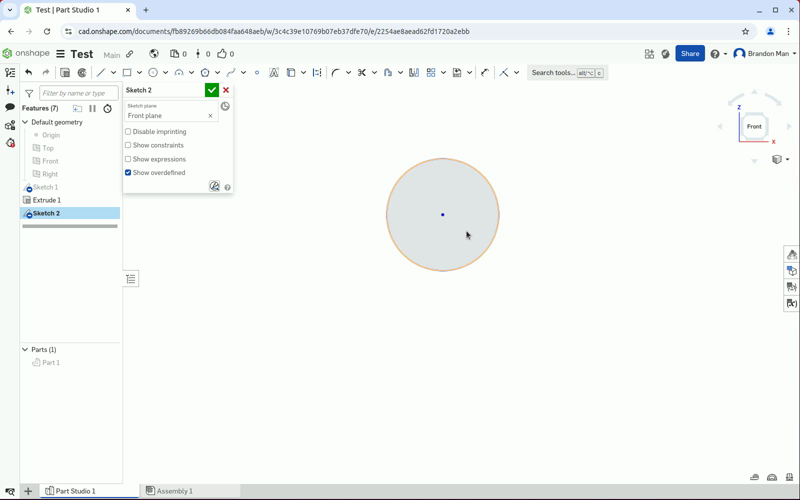
scroll(6)
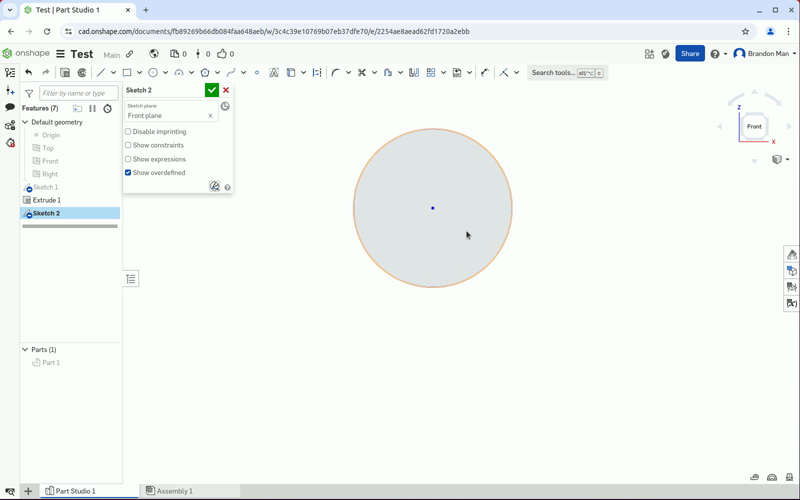
scroll(6)
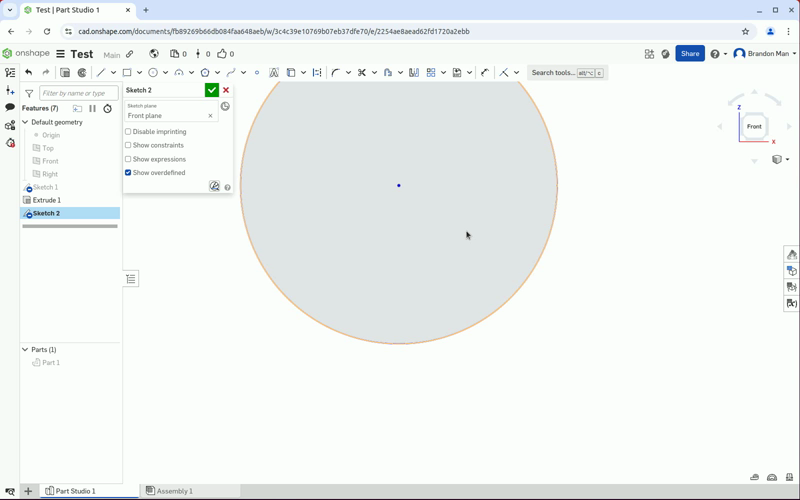
click(466, 230)
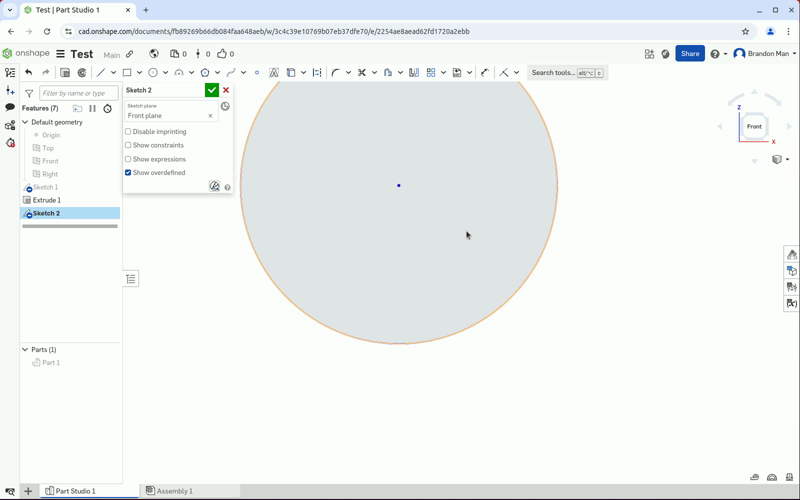
scroll(-6)
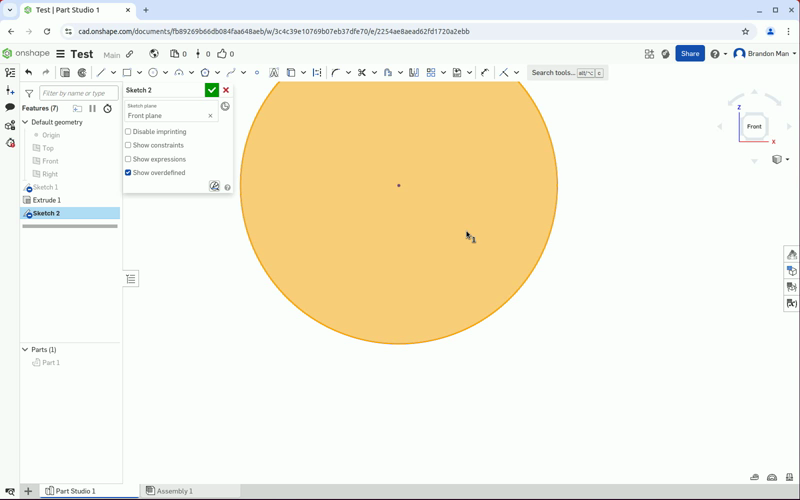
scroll(-6)
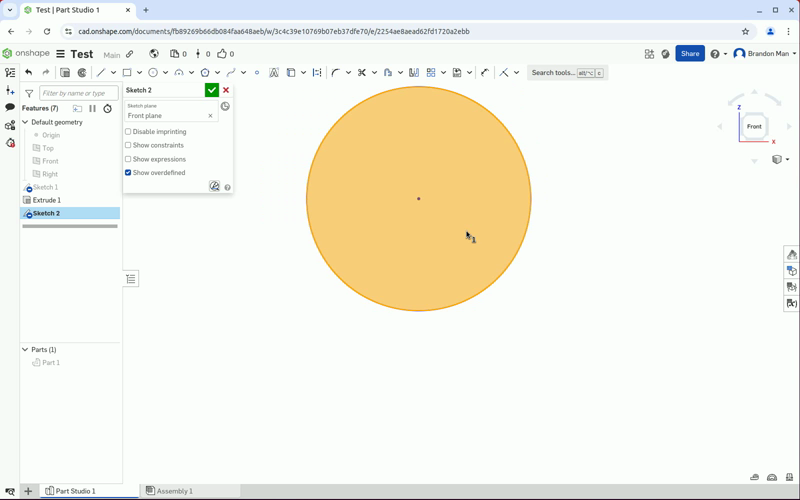
scroll(-6)
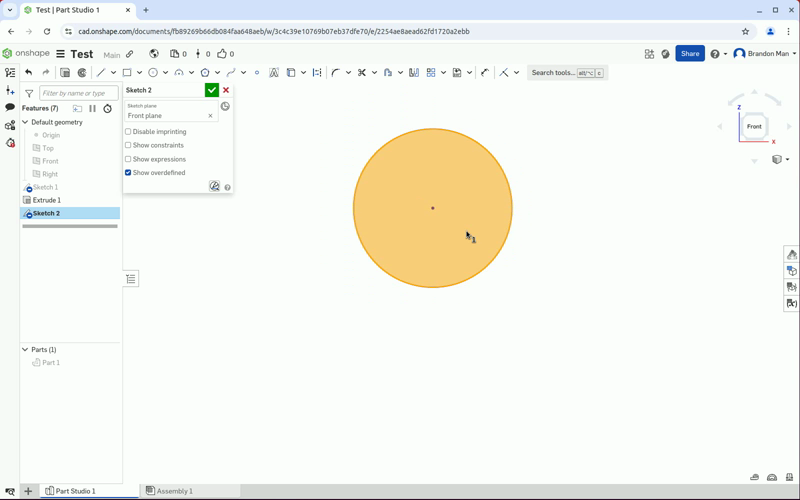
scroll(-6)
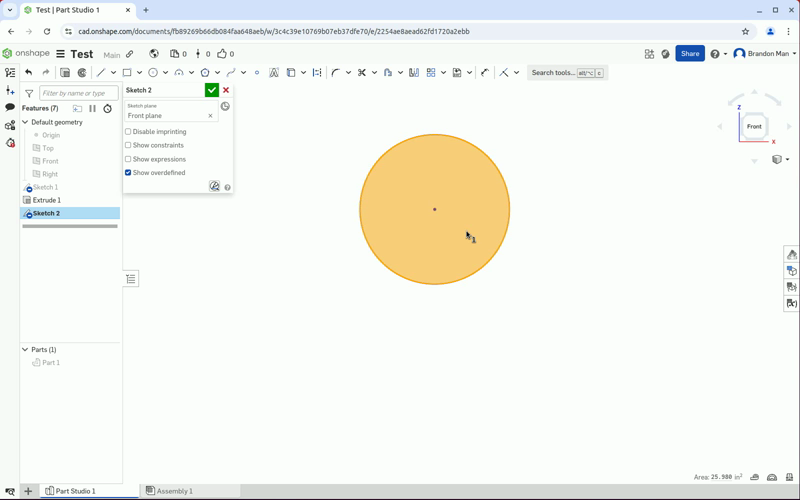
scroll(-6)
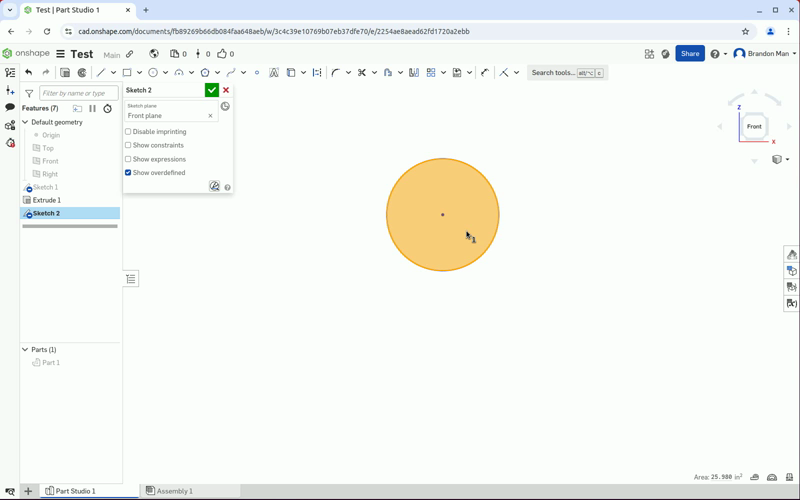
scroll(-6)
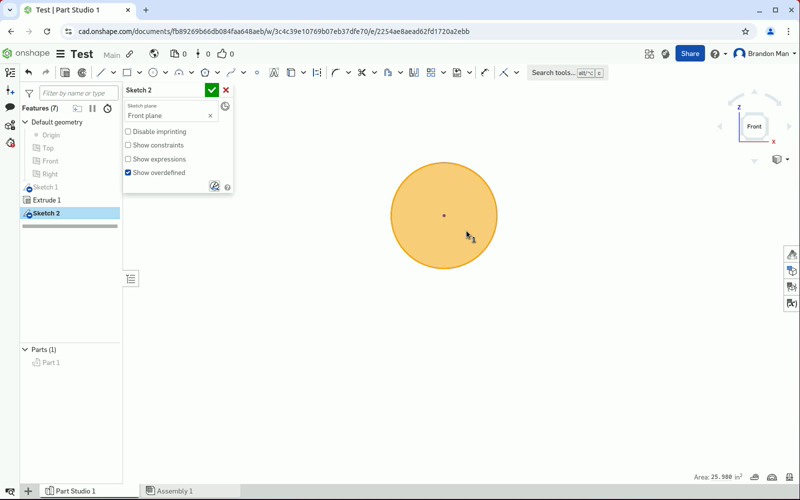
scroll(-6)
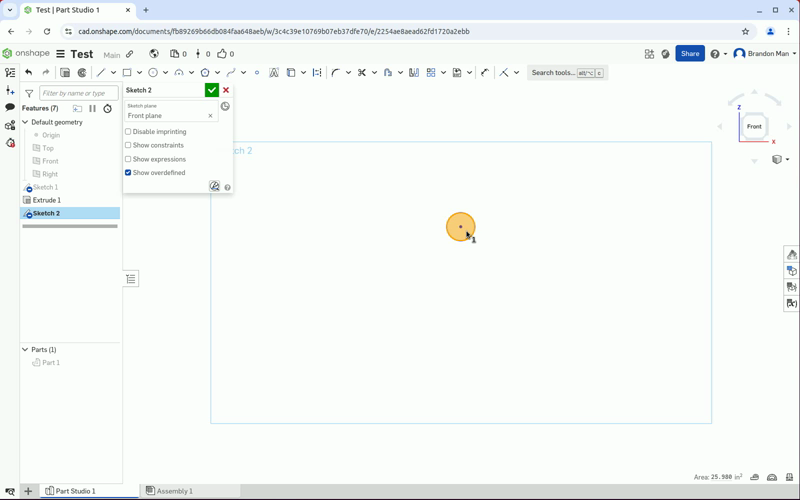
mouse_move(73, 352)
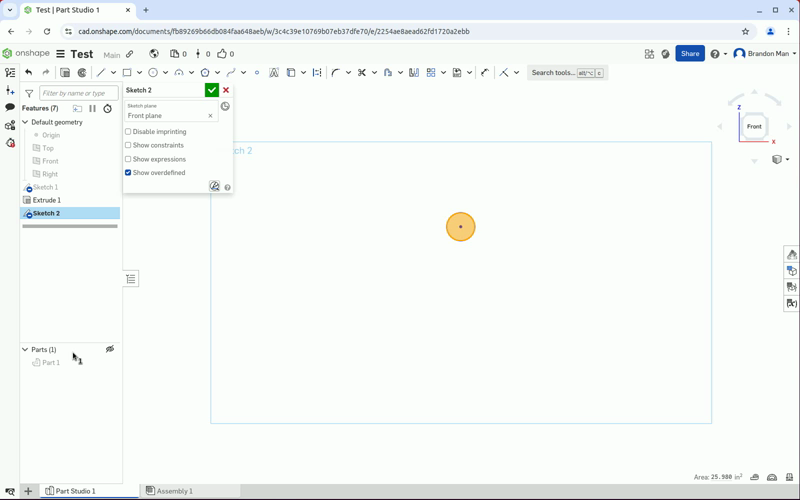
key(shift+y)
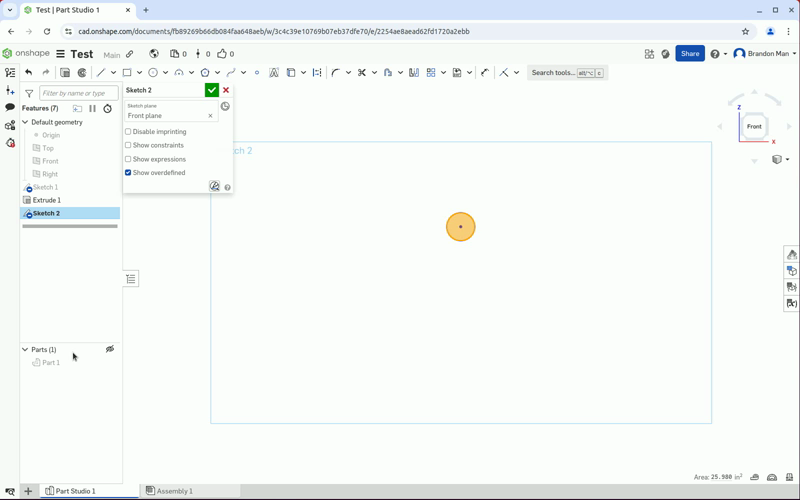
key(shift+e)
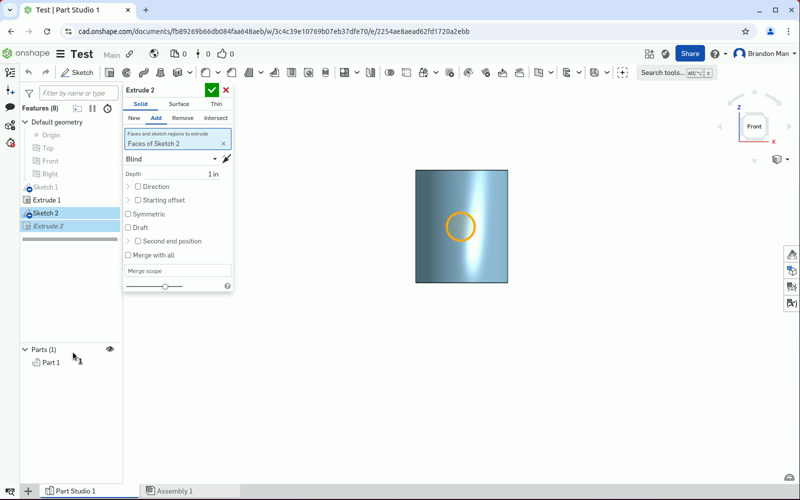
mouse_move(143, 106)
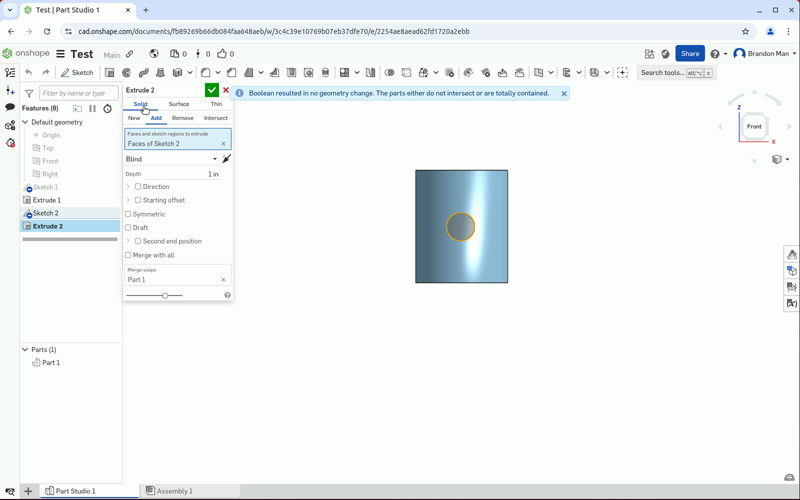
click(143, 106)
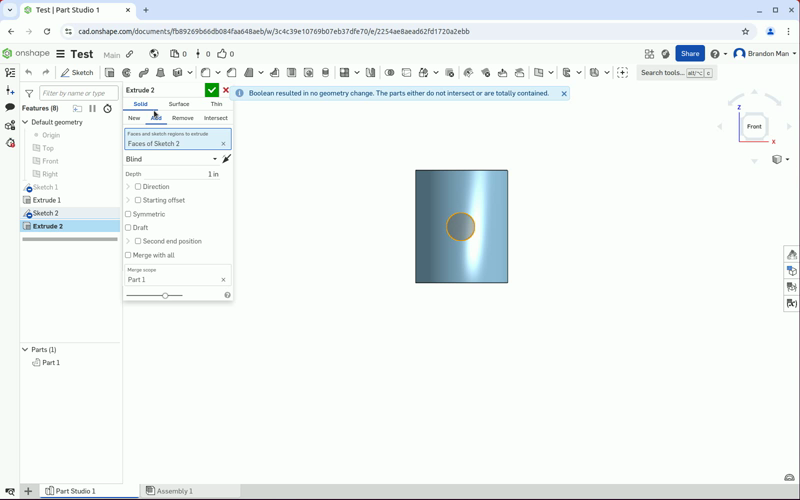
mouse_move(186, 120)
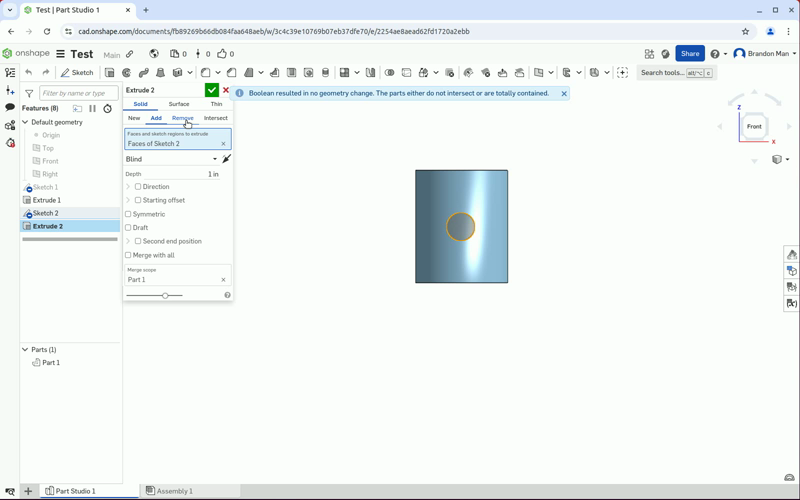
click(186, 120)
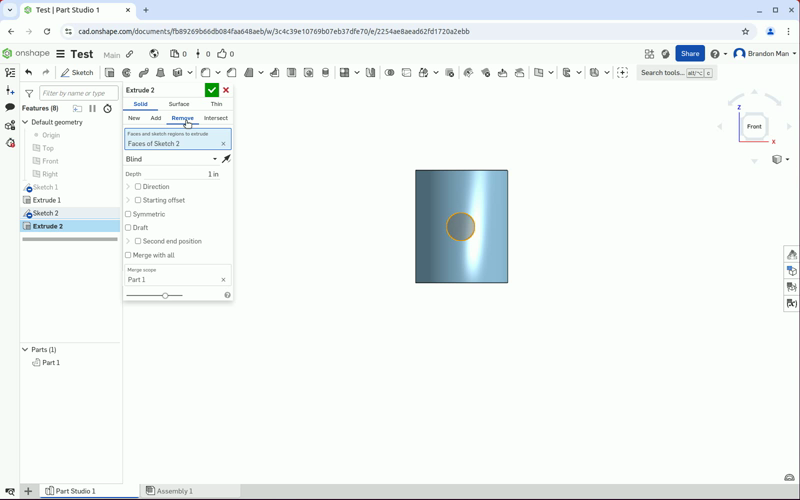
key(tab, 4)
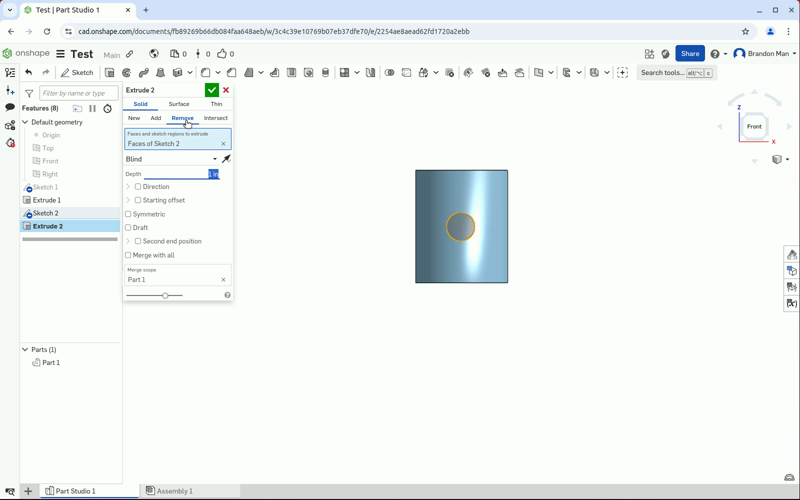
text(23.108)
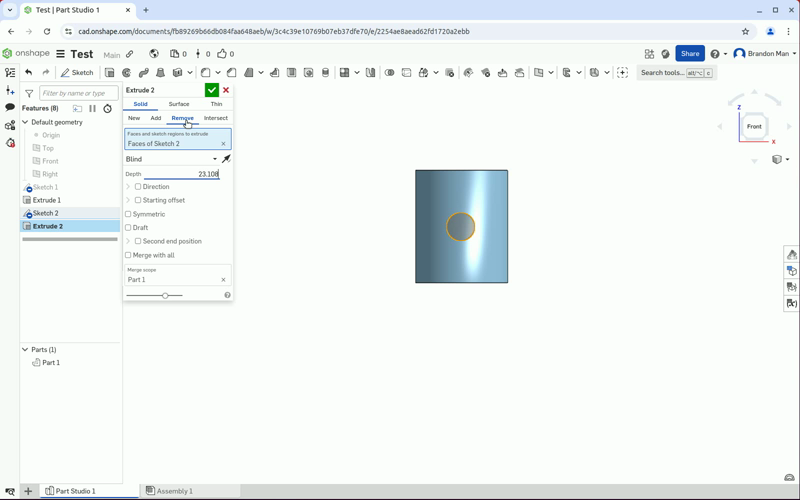
key(tab, 6)
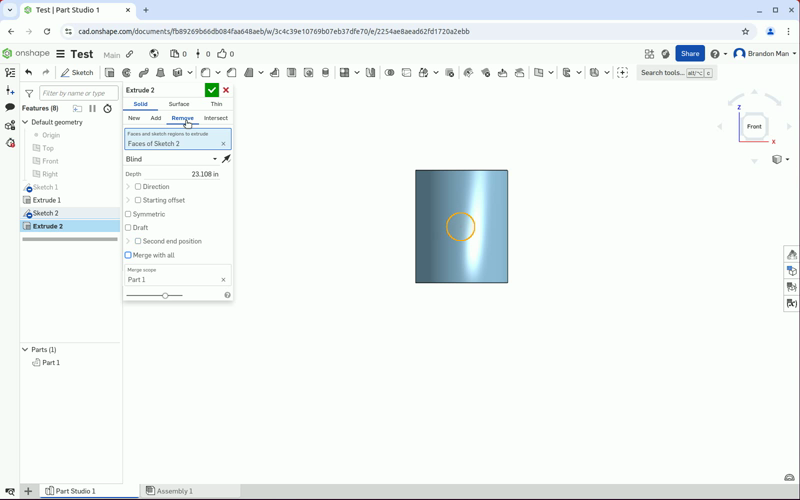
key(space)
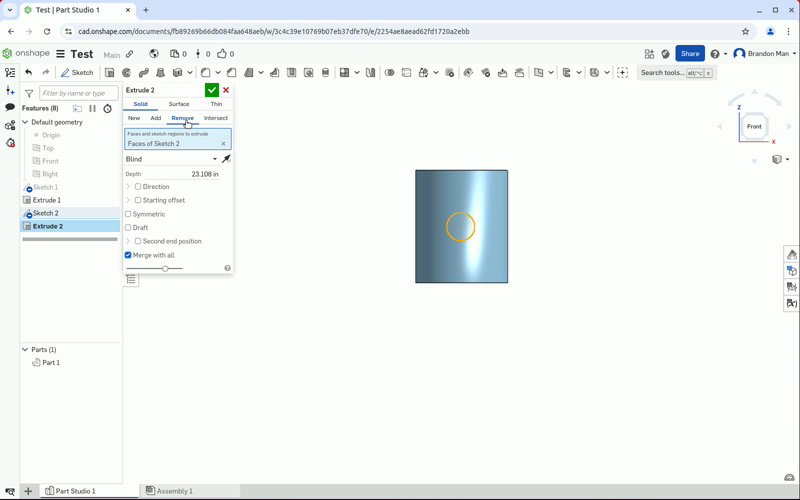
key(enter)
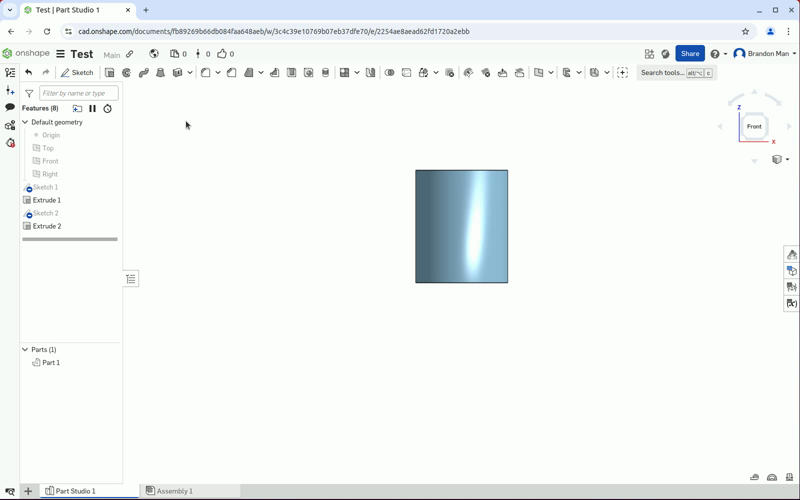
key(shift+h)
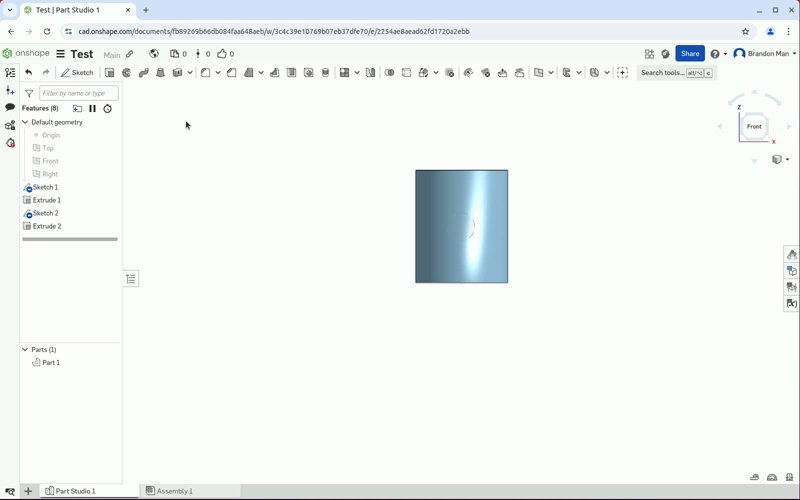
key(shift+h)
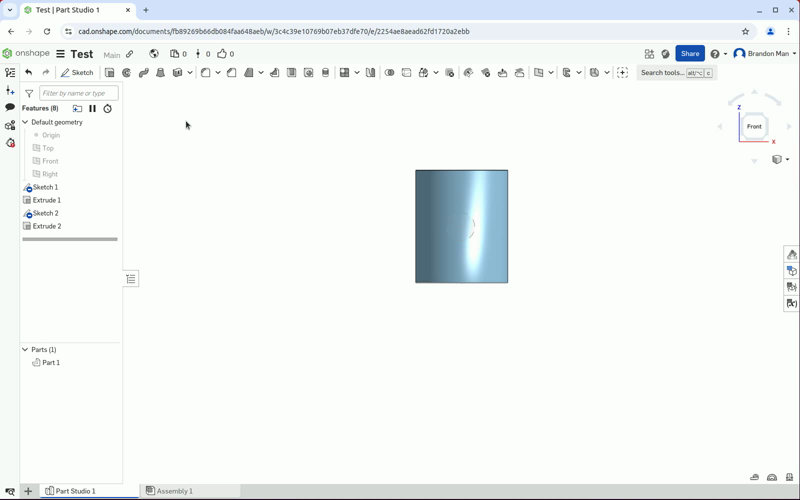
key(shift+7)
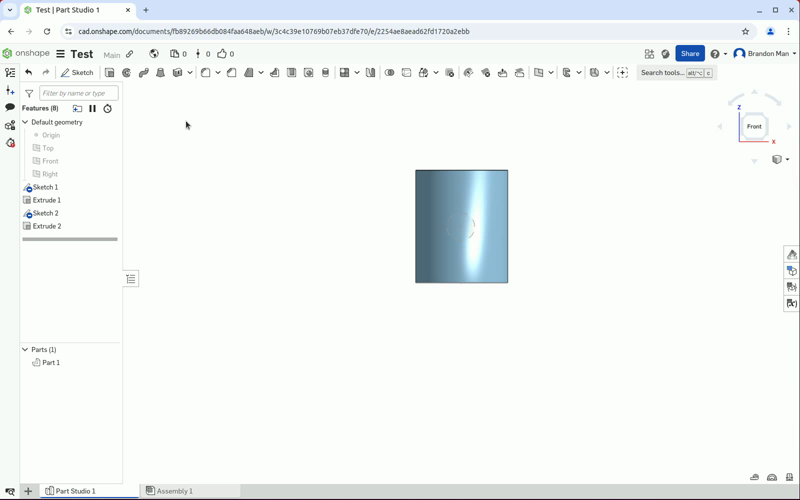
key(left, 2)
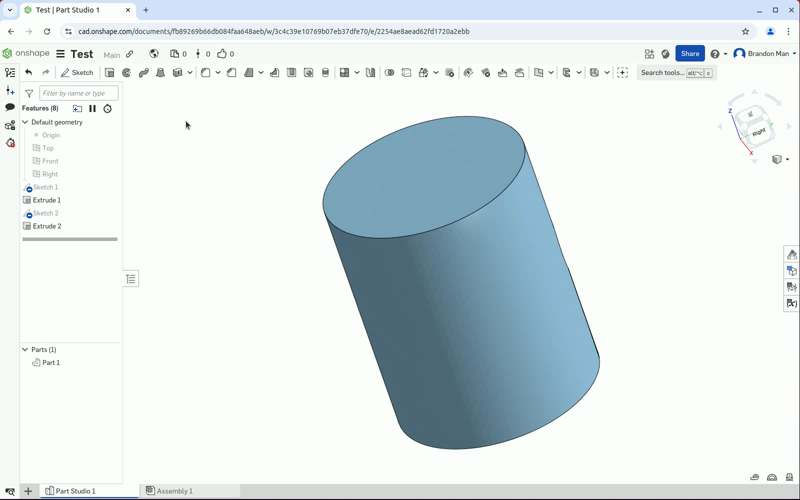
key(down, 2)
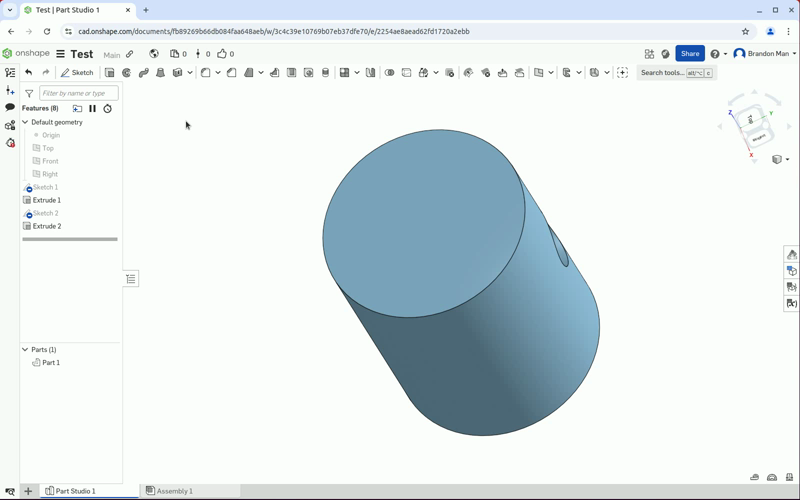
key(up, 2)
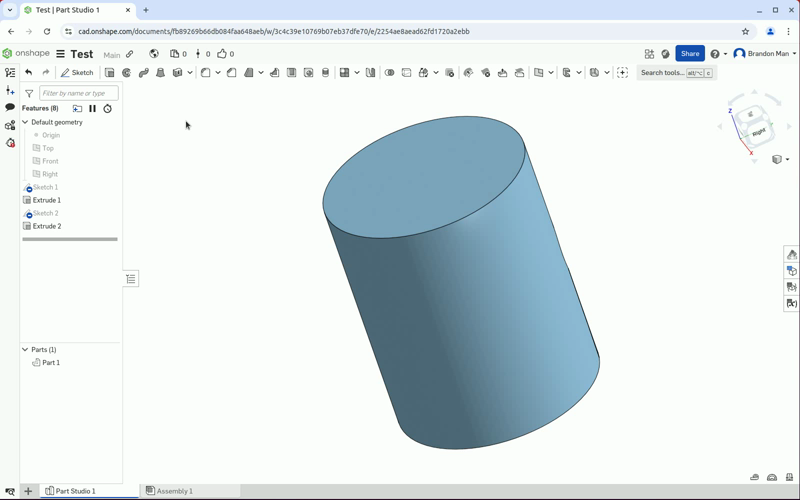
key(right, 2)
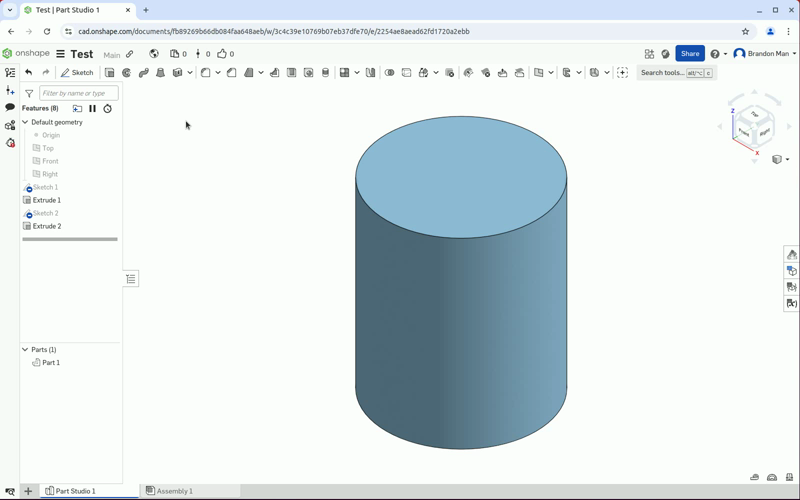
mouse_move(73, 189)
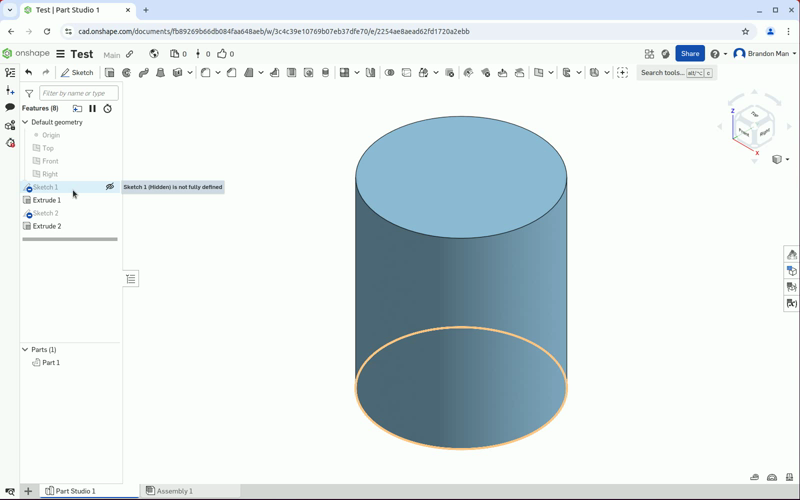
click(73, 189)